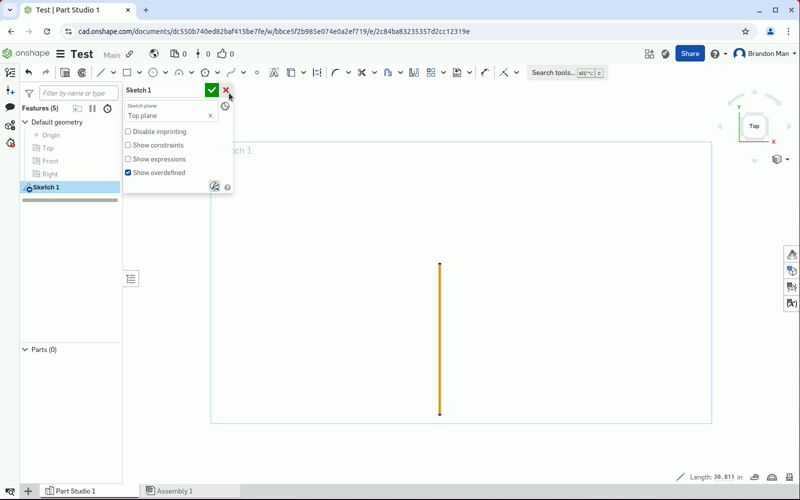
key(shift+h)
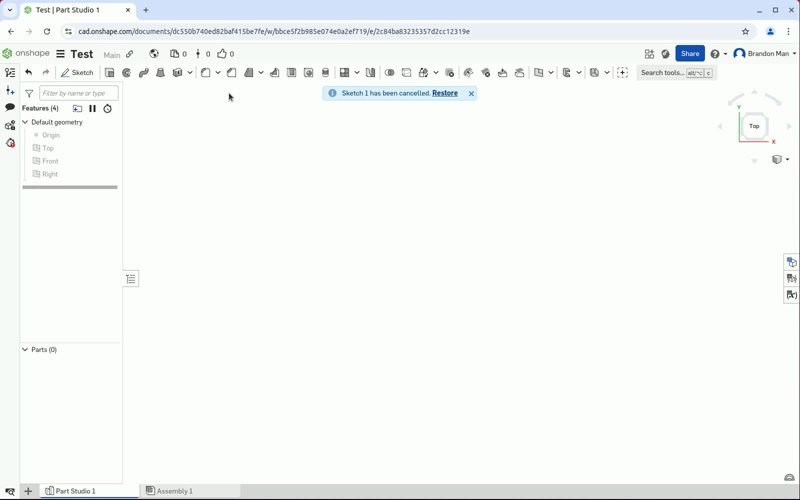
mouse_move(73, 352)
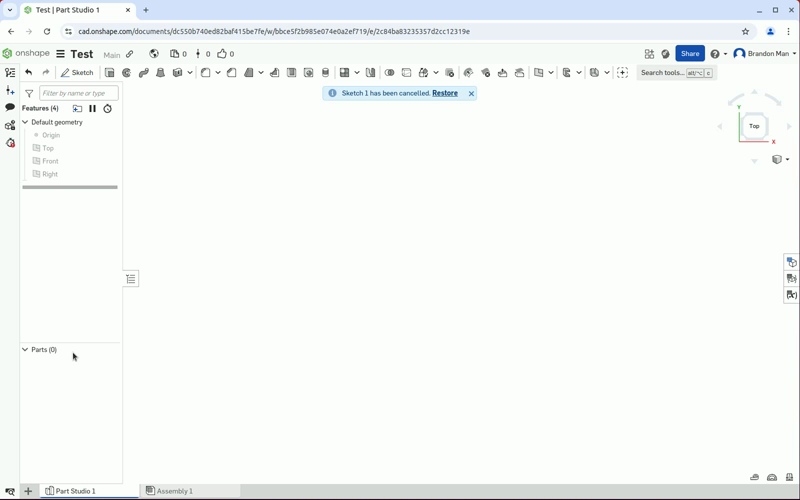
key(y)
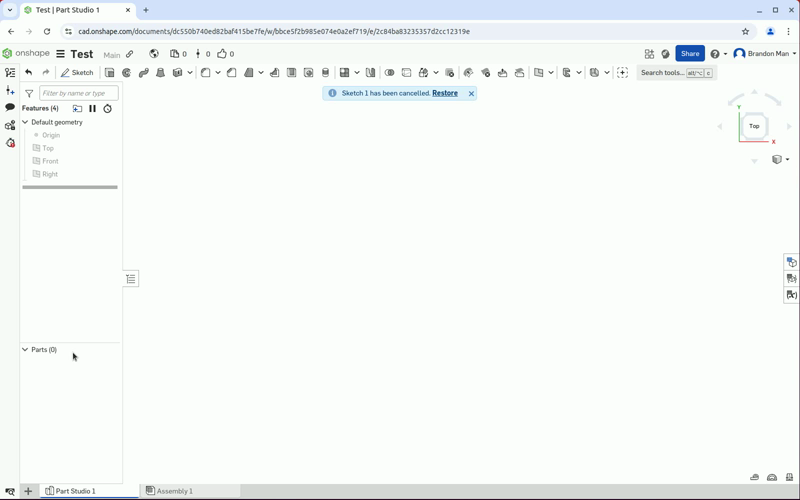
key(shift+p)
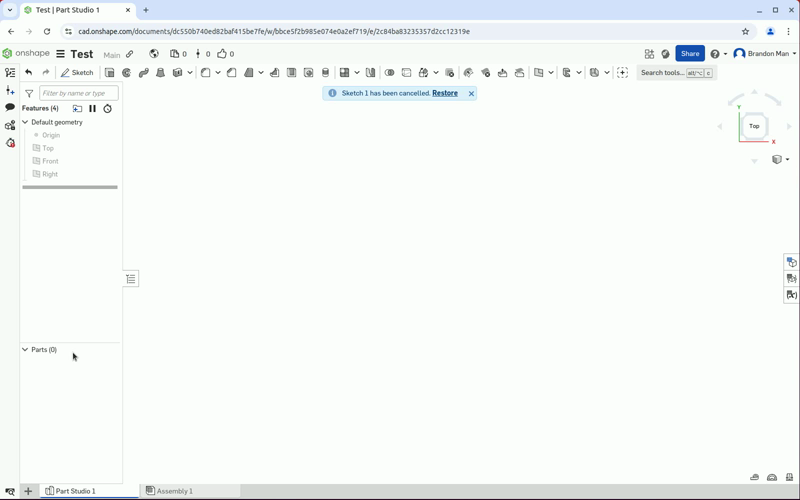
key(space)
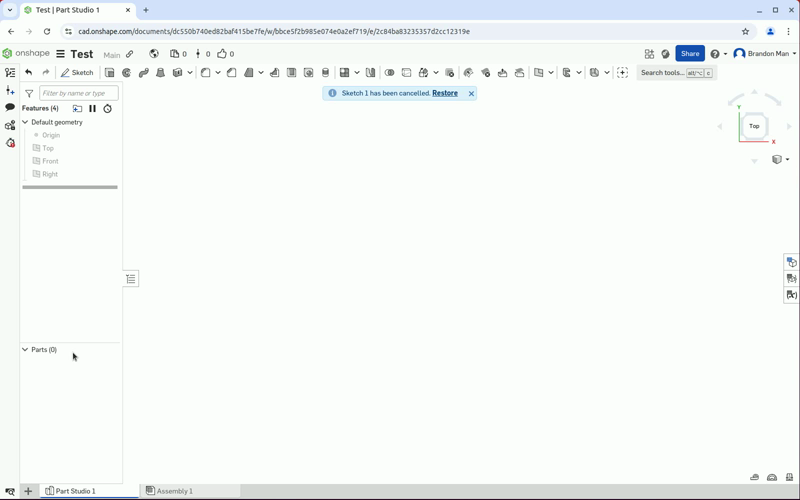
key_down(shift)
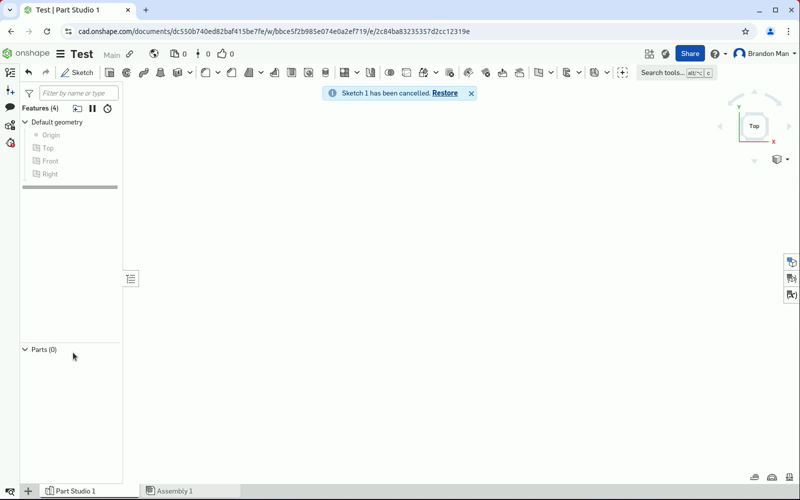
key(up)
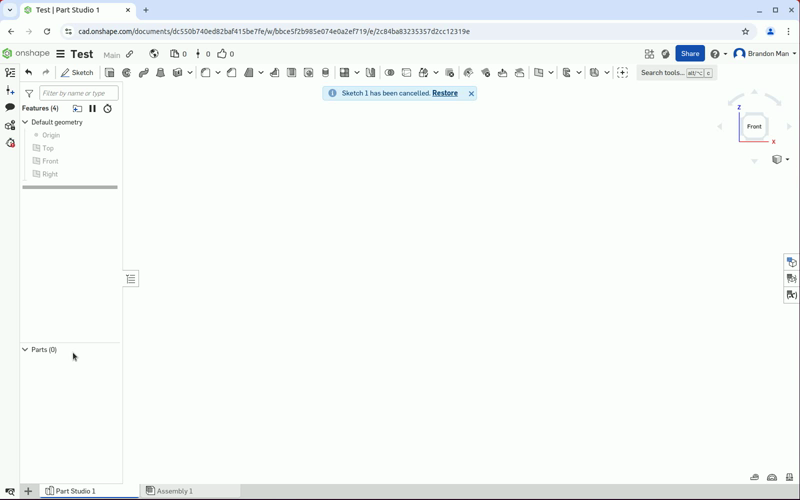
key_up(shift)
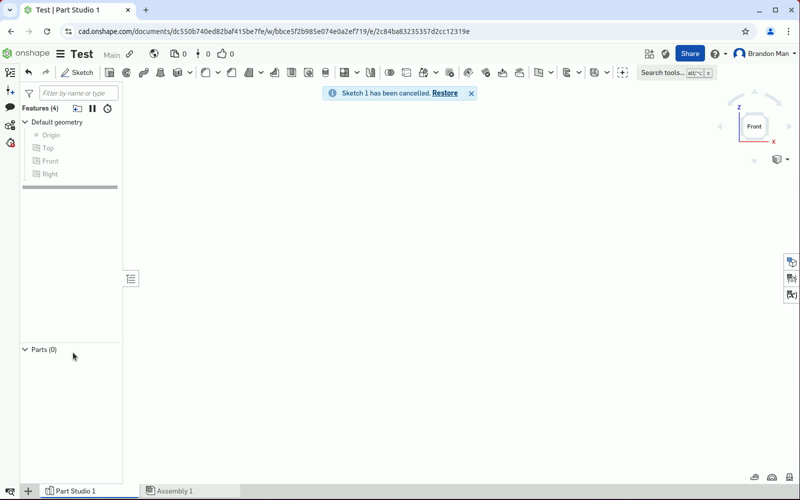
mouse_move(73, 352)
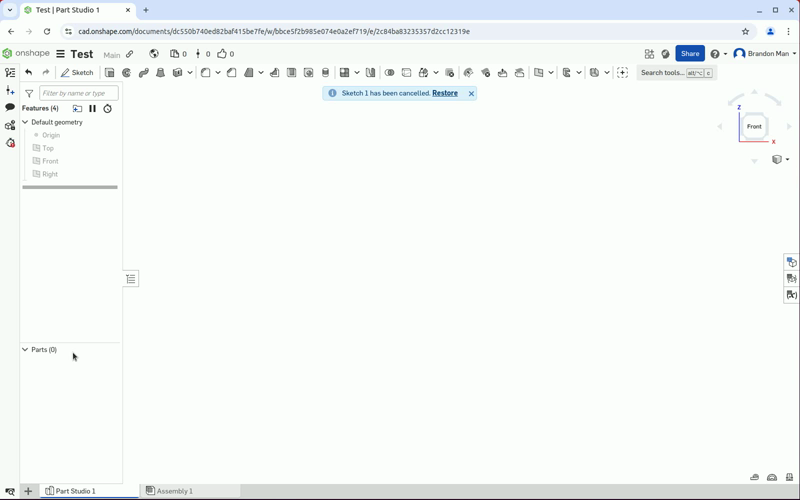
key(shift+y)
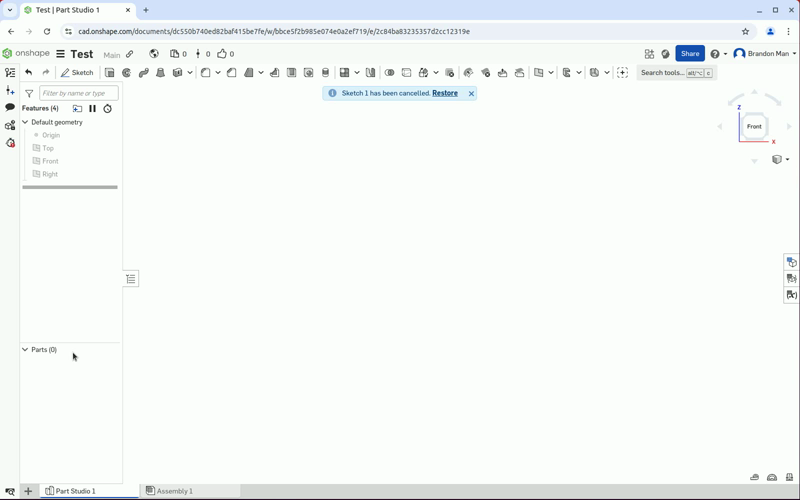
key(shift+s)
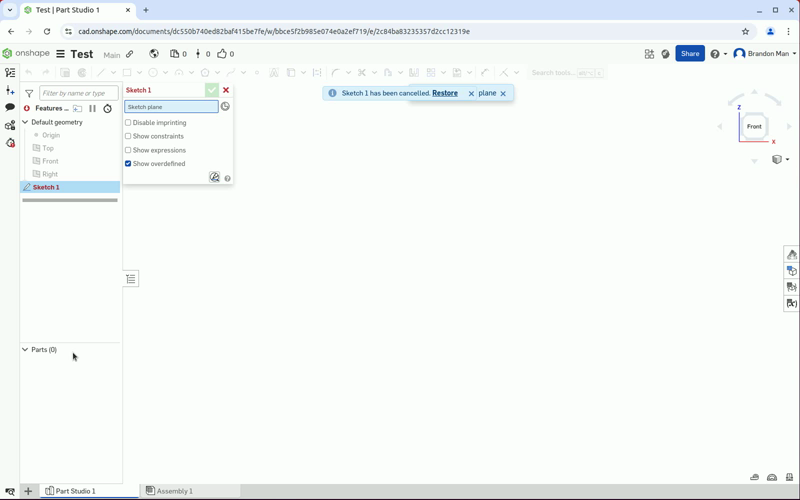
mouse_move(73, 163)
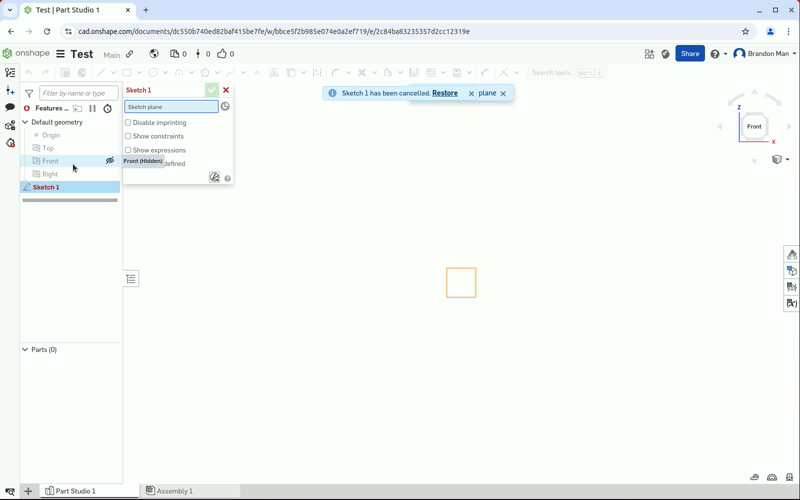
click(73, 163)
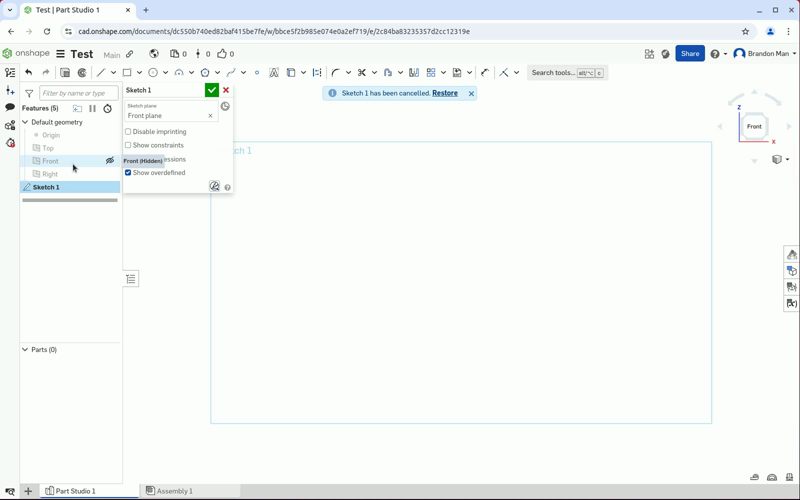
mouse_move(73, 352)
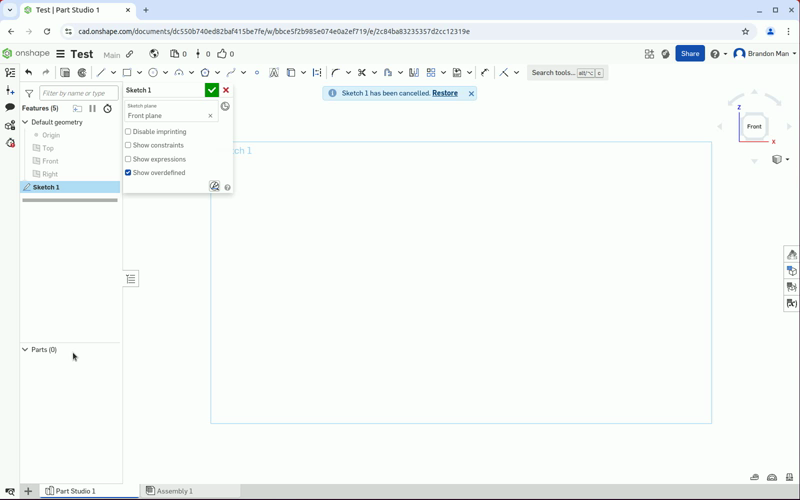
key(y)
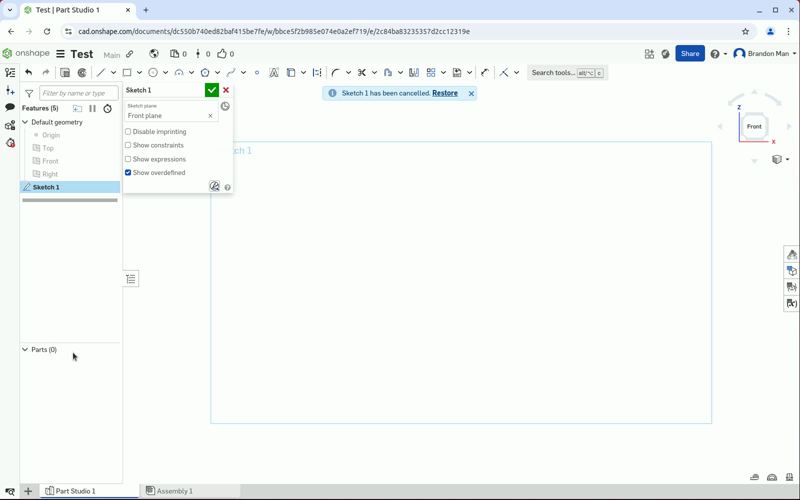
key(a)
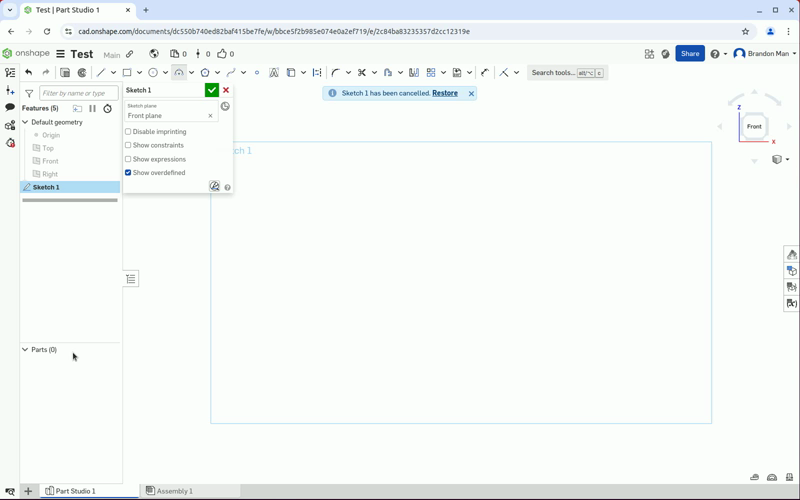
key_down(shift)
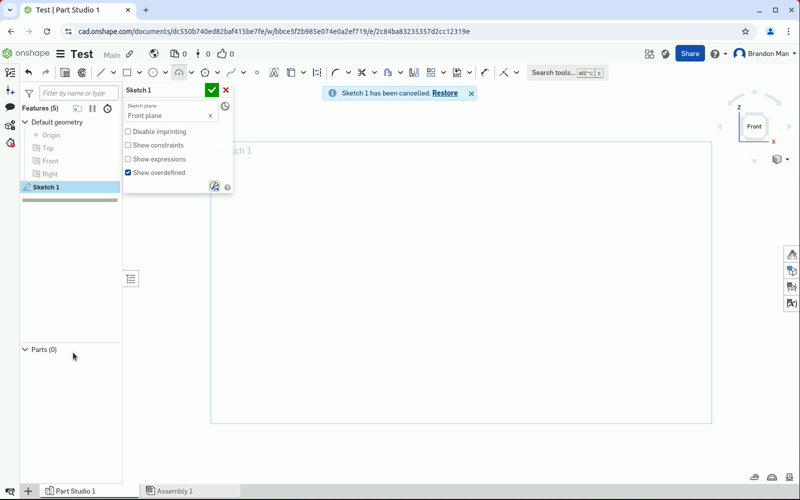
mouse_move(401, 271)
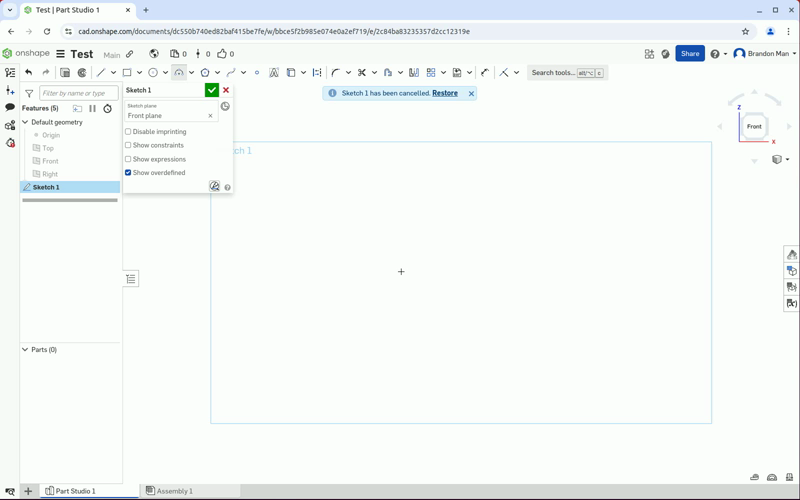
click(401, 271)
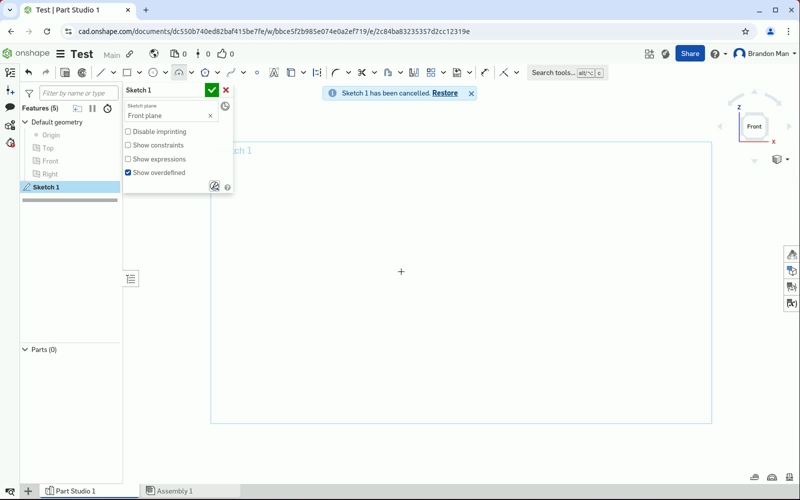
key_up(shift)
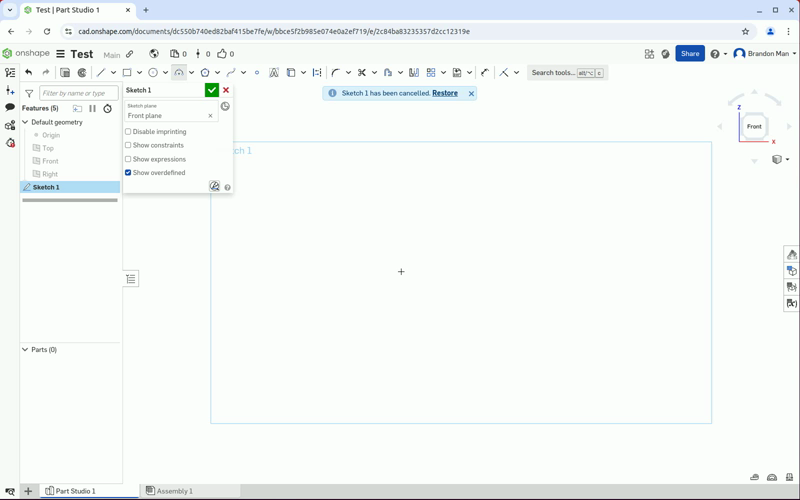
key_down(shift)
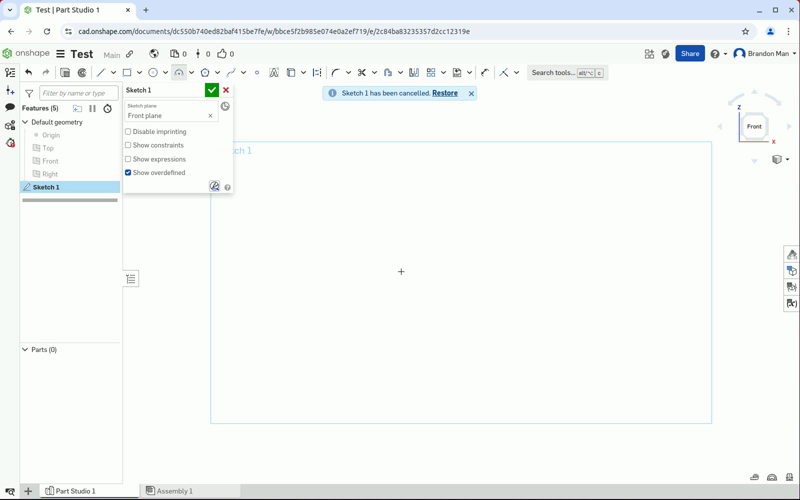
mouse_move(426, 296)
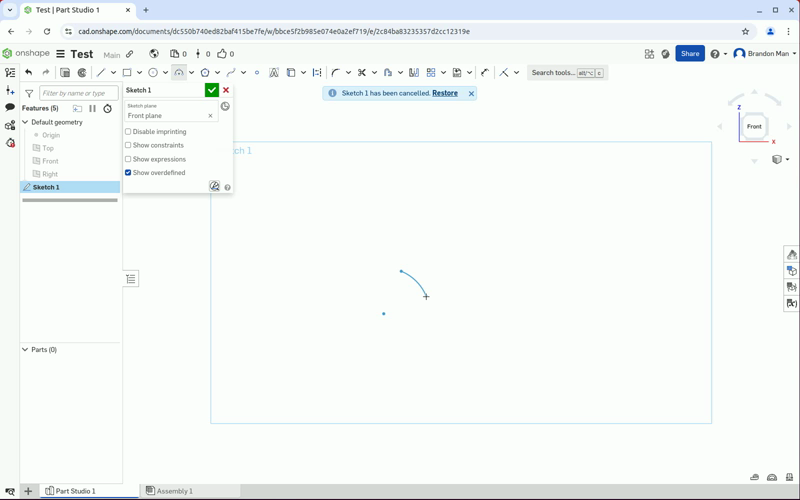
click(426, 296)
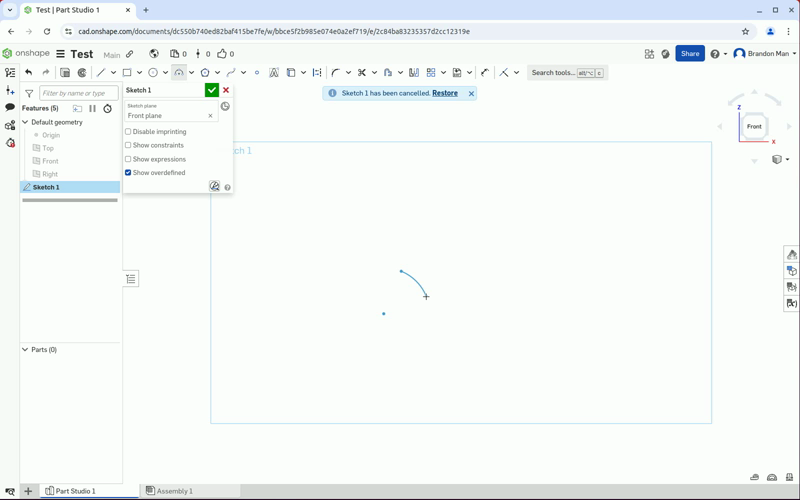
mouse_move(408, 289)
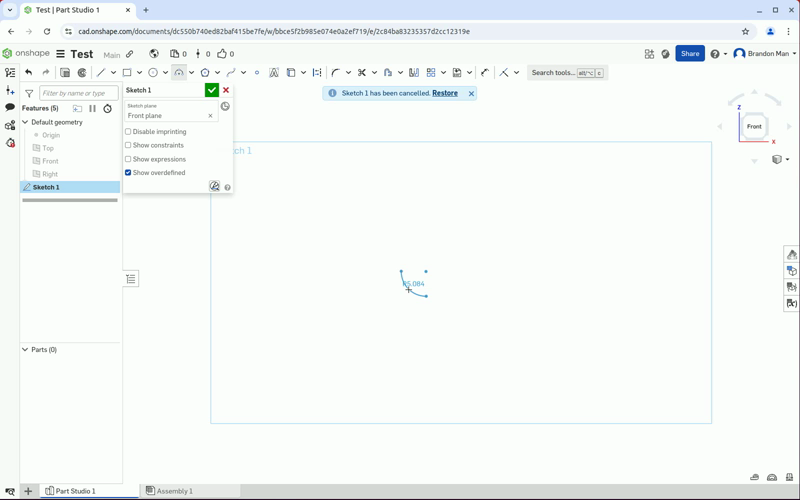
click(408, 289)
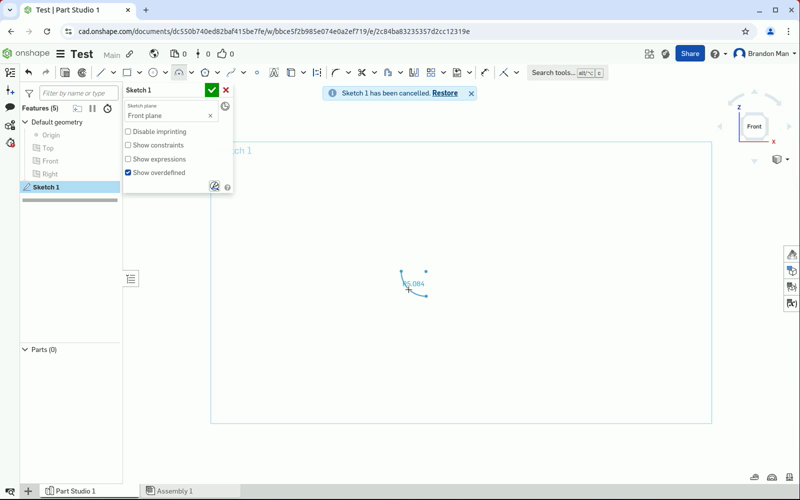
key_up(shift)
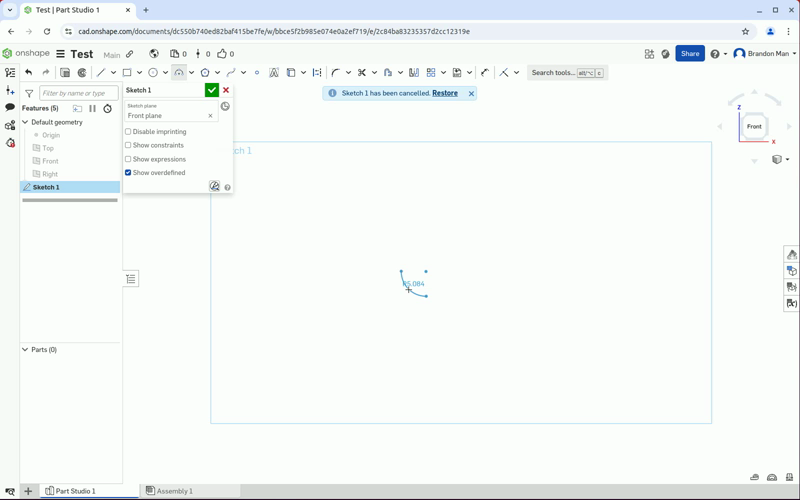
key(esc)
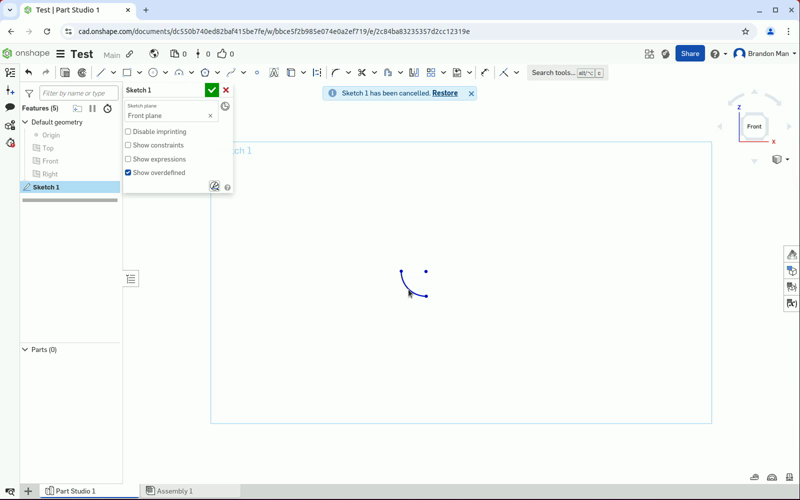
key(l)
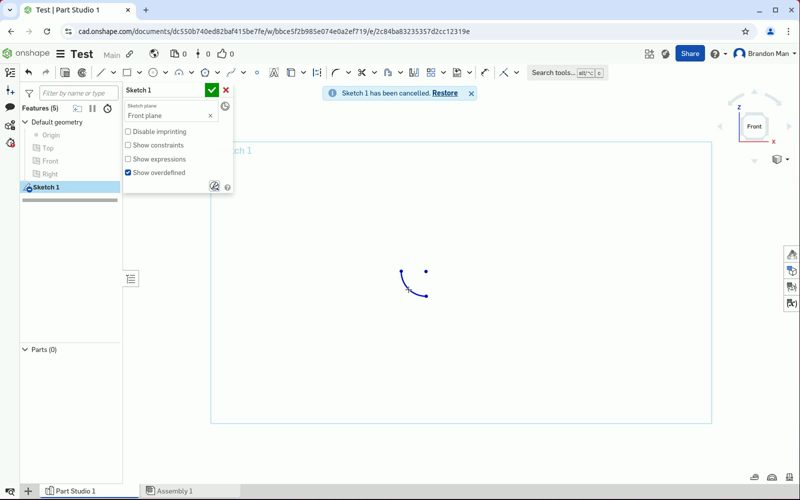
mouse_move(426, 296)
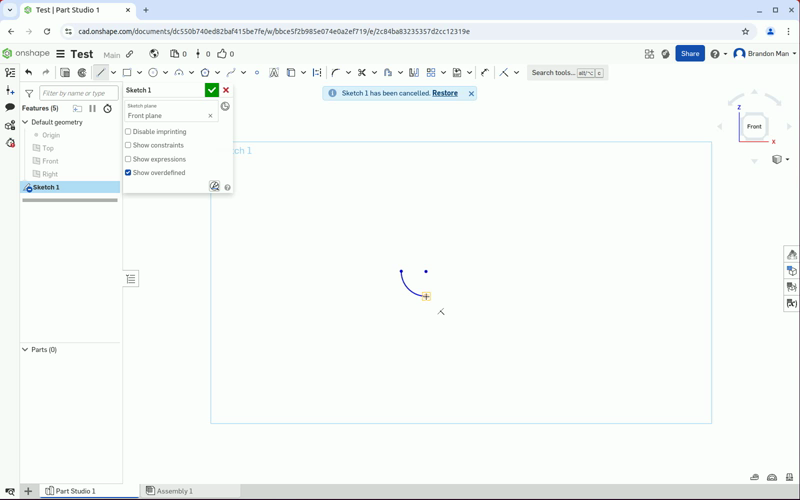
click(426, 296)
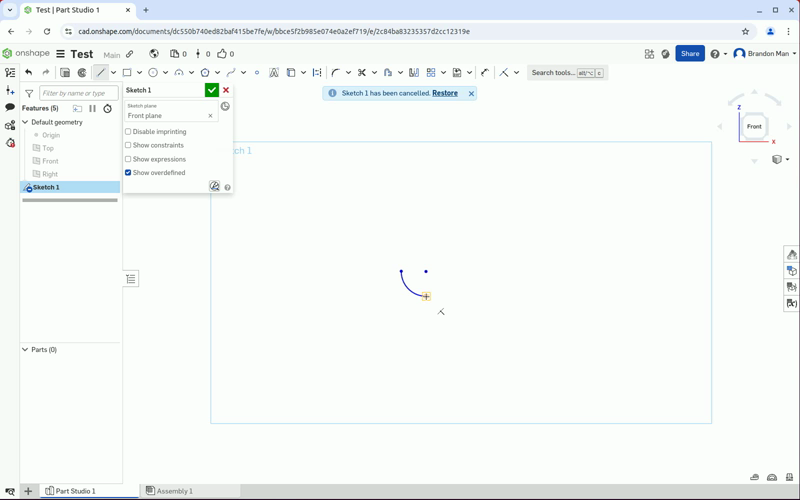
key_down(shift)
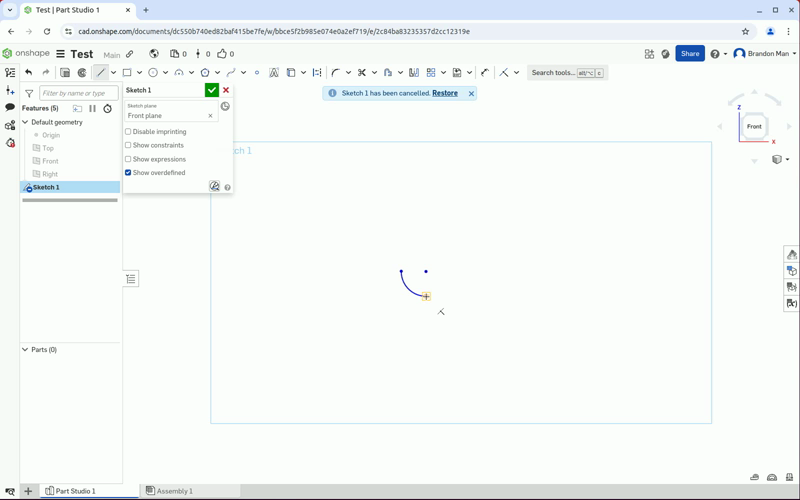
mouse_move(547, 296)
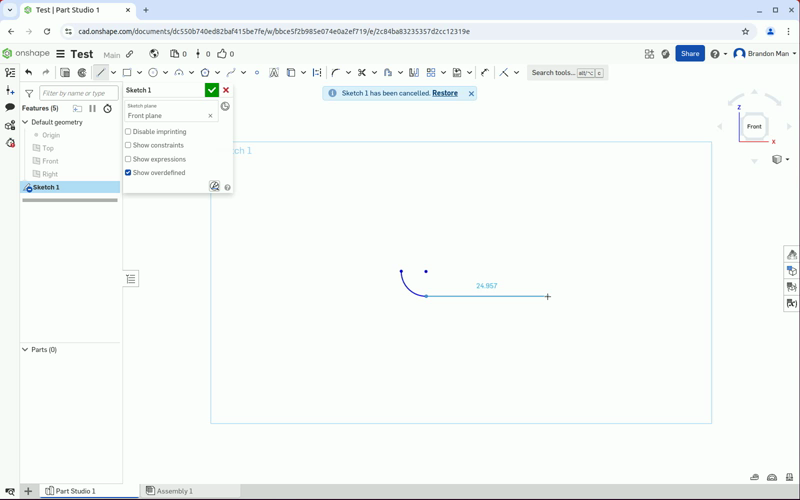
click(547, 296)
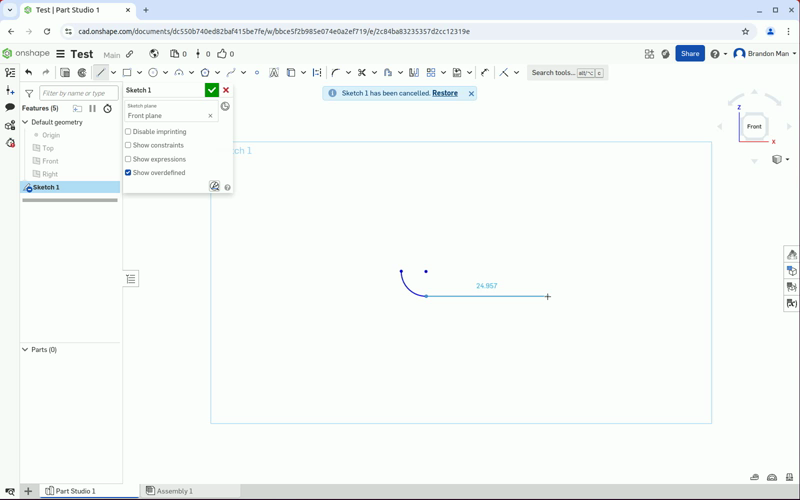
key_up(shift)
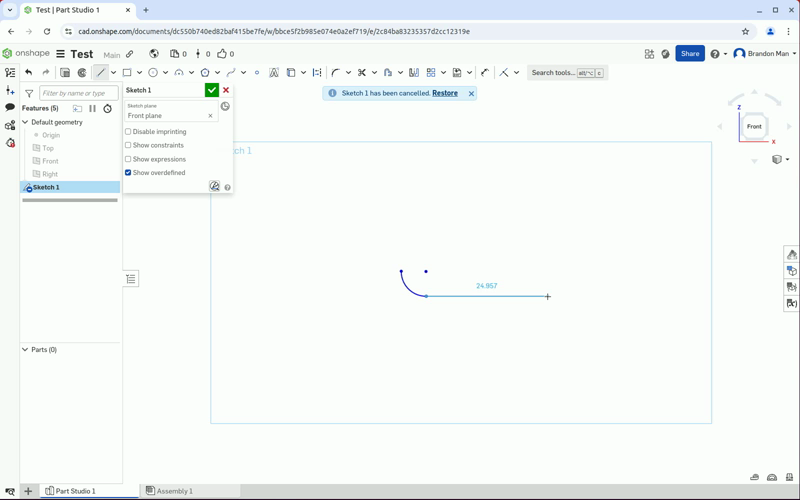
key(esc)
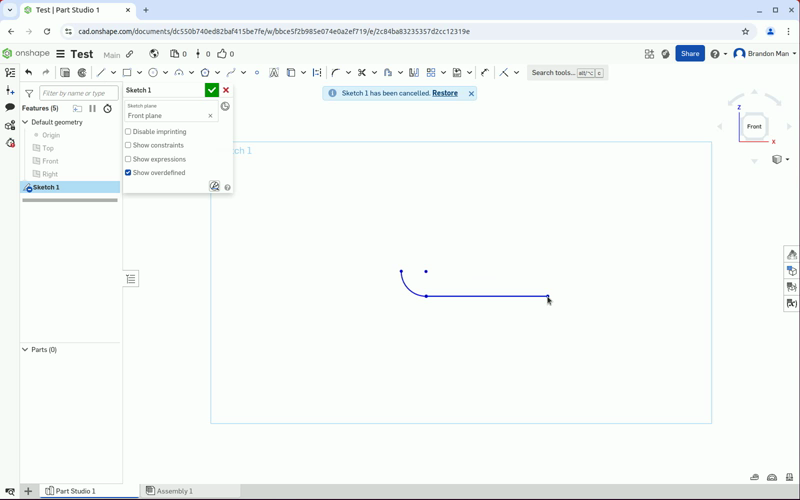
key(a)
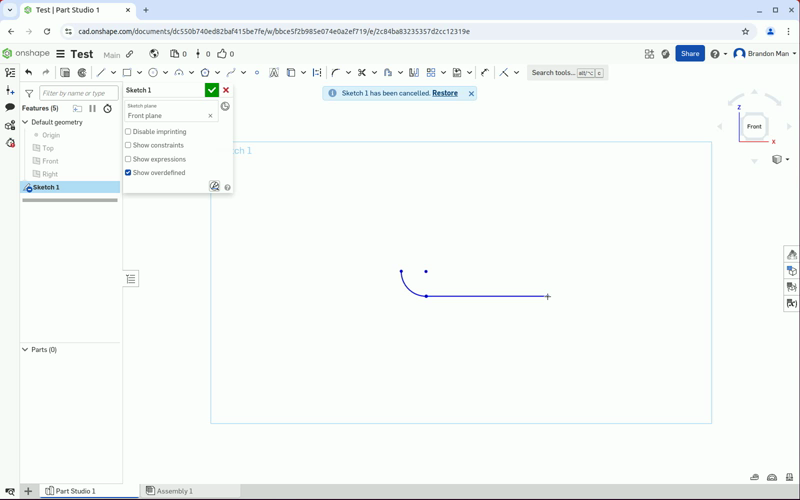
mouse_move(547, 296)
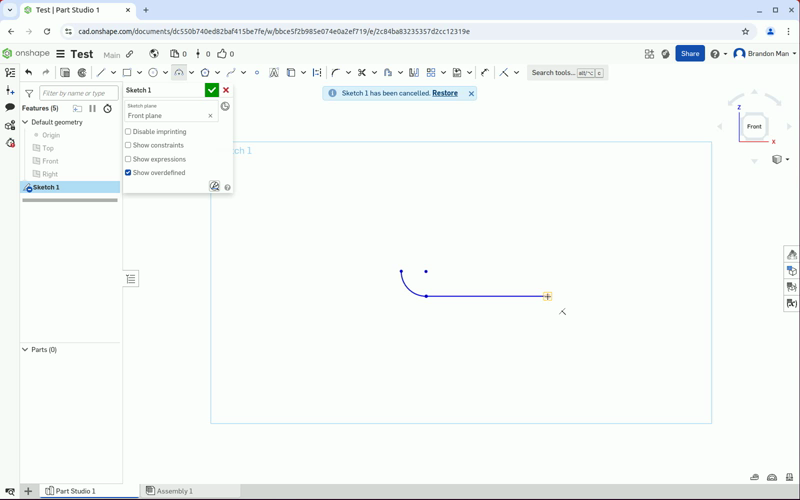
click(547, 296)
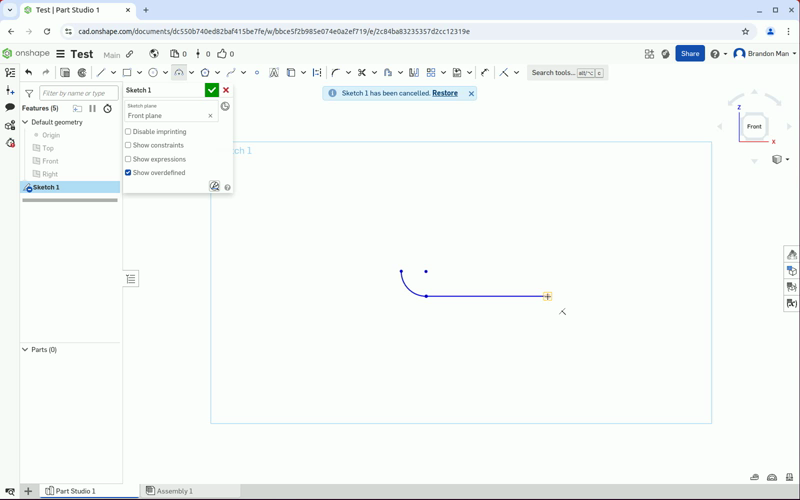
key_down(shift)
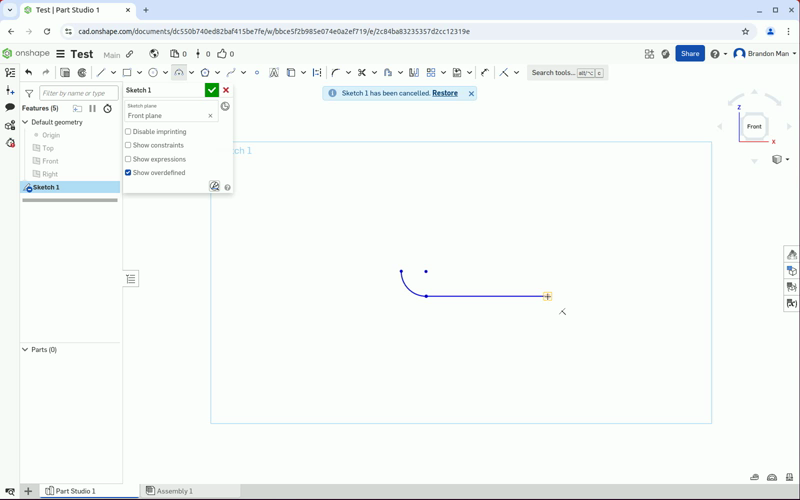
mouse_move(572, 271)
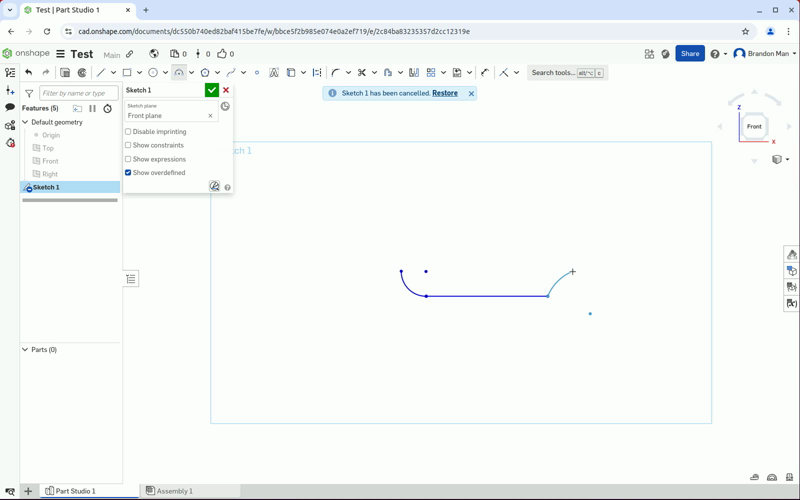
click(572, 271)
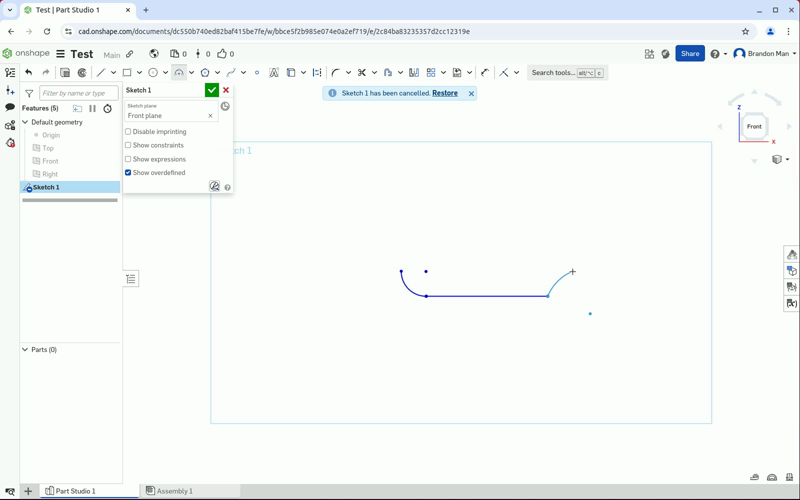
mouse_move(565, 289)
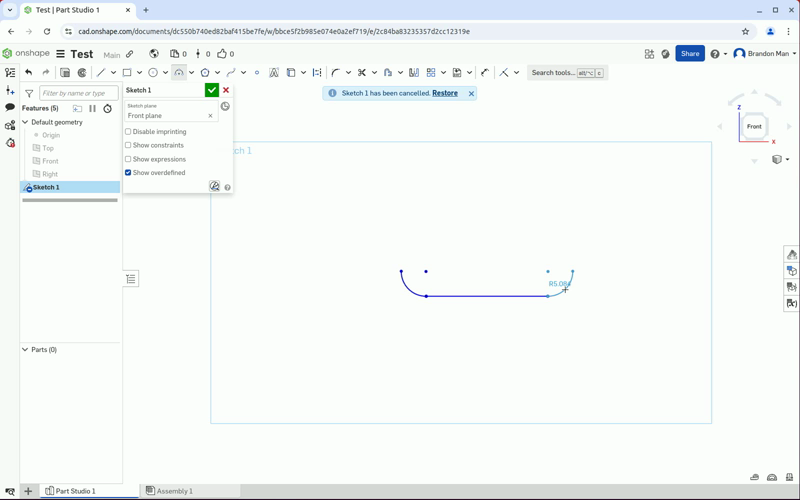
click(565, 289)
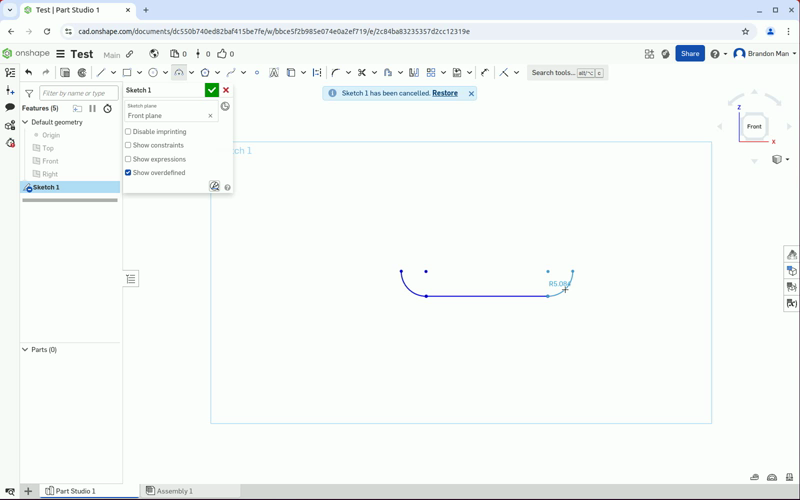
key_up(shift)
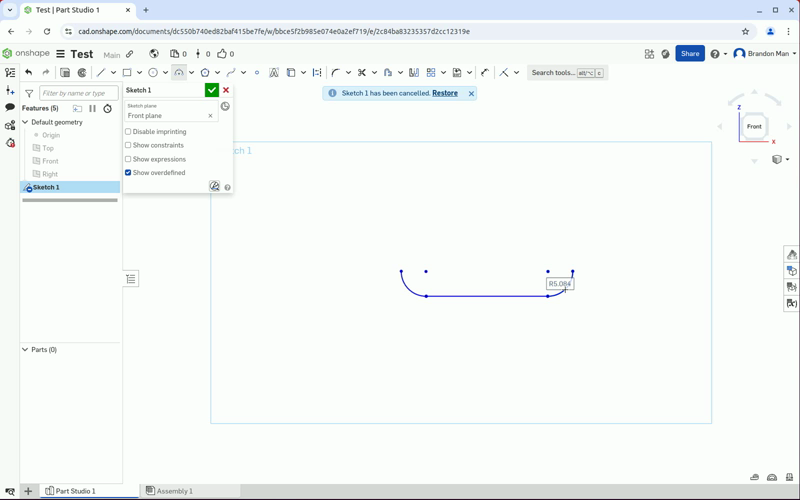
key(esc)
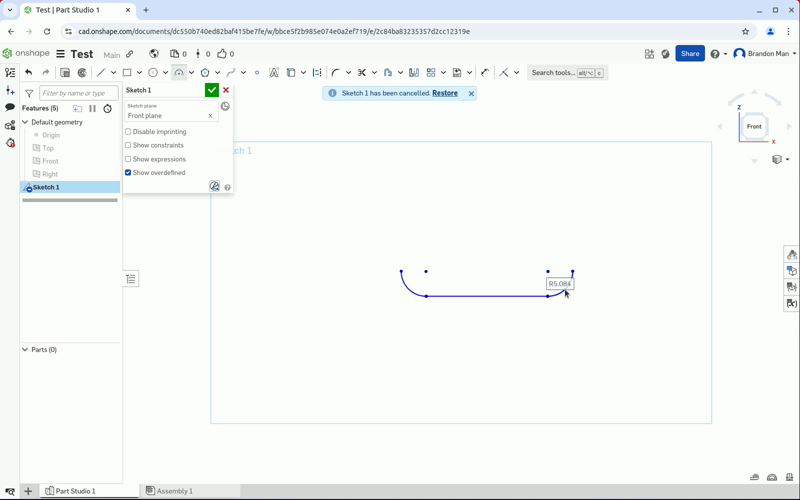
key(l)
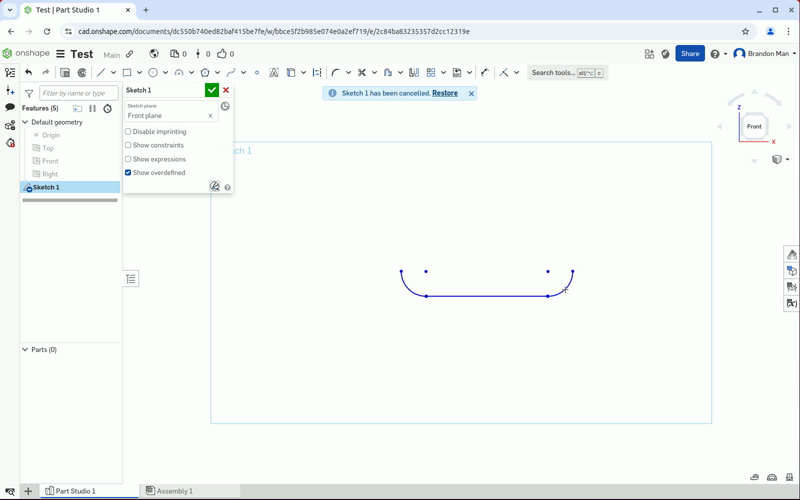
mouse_move(572, 271)
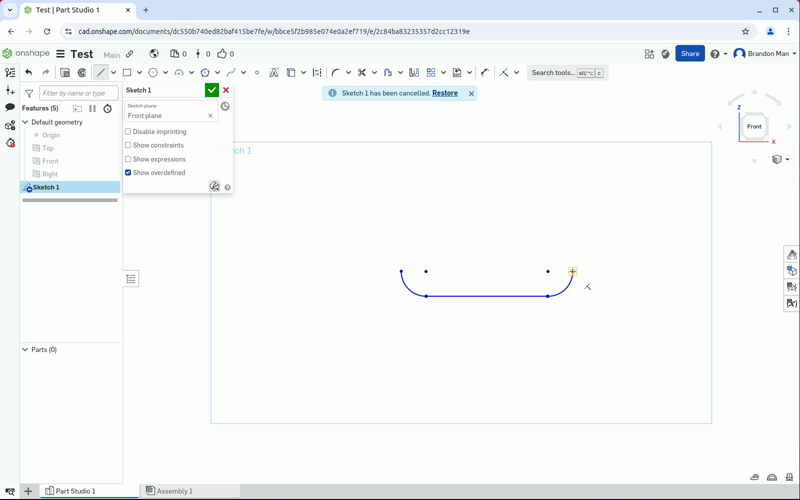
click(572, 271)
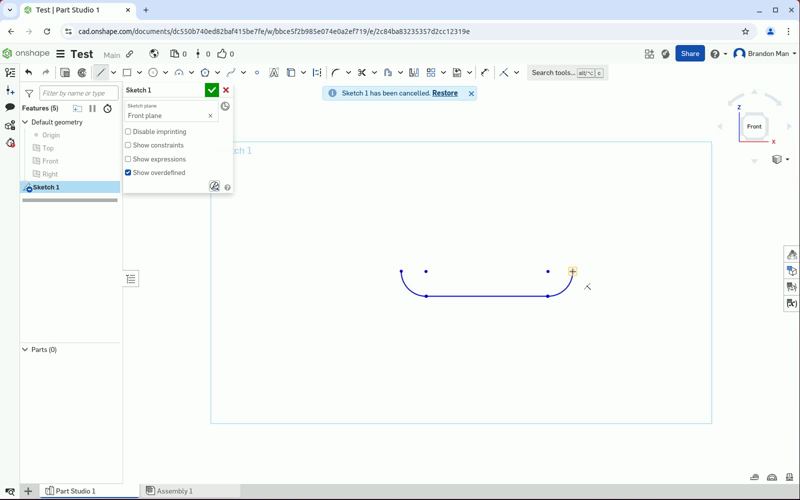
key_down(shift)
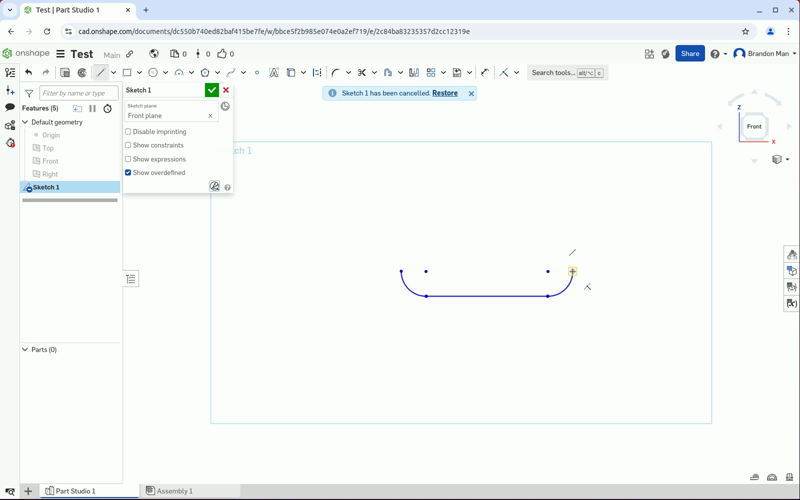
mouse_move(572, 209)
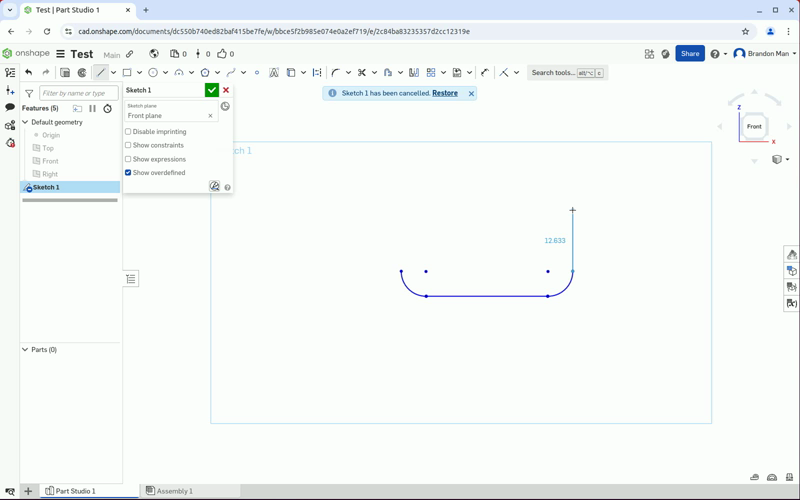
click(572, 209)
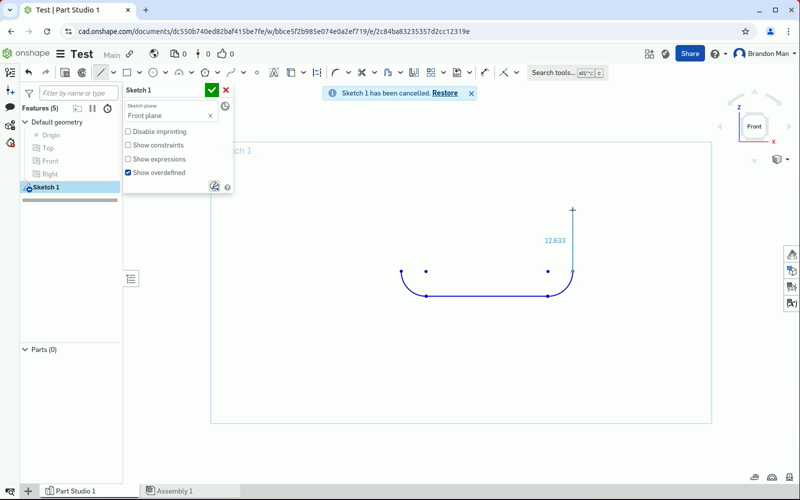
key_up(shift)
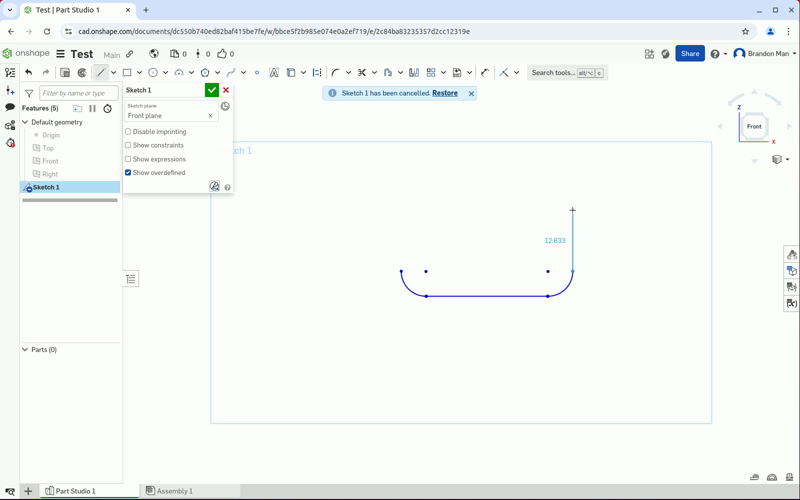
key_down(shift)
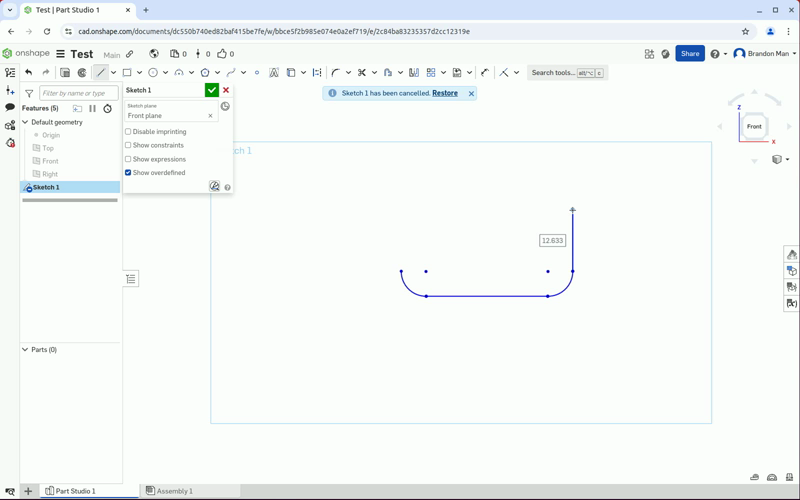
mouse_move(589, 209)
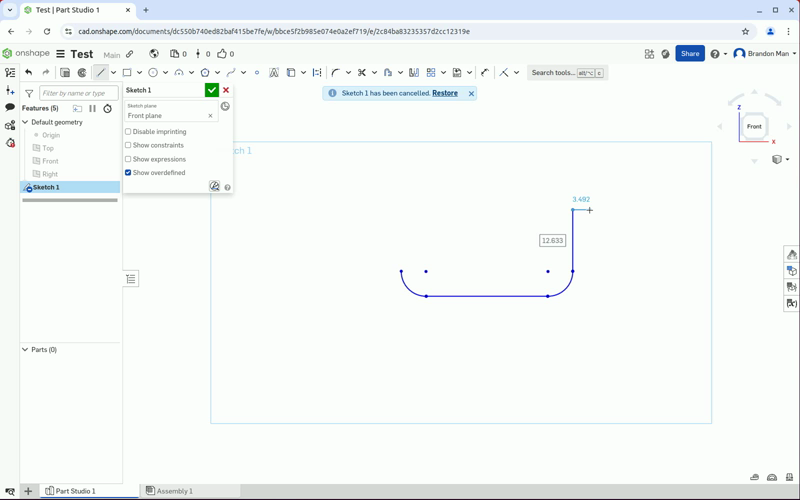
mouse_move(538, 209)
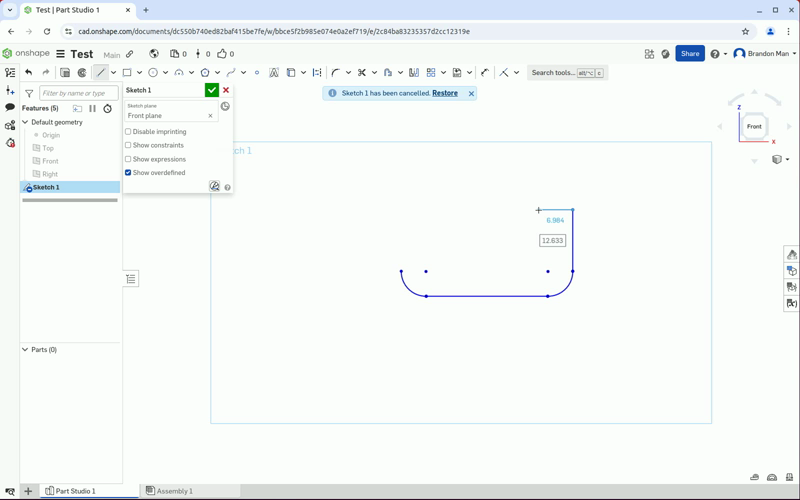
click(538, 209)
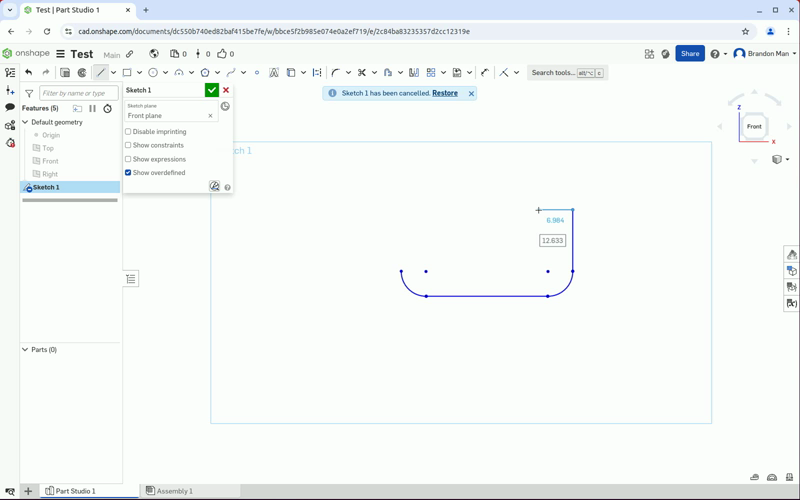
key_up(shift)
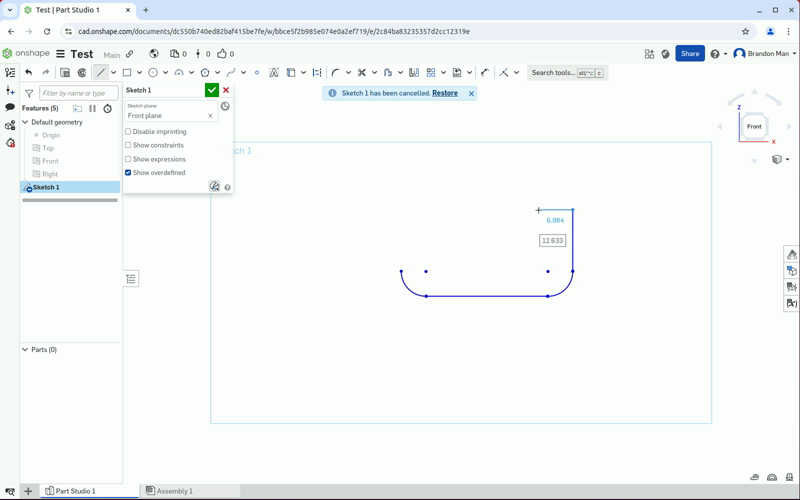
key_down(shift)
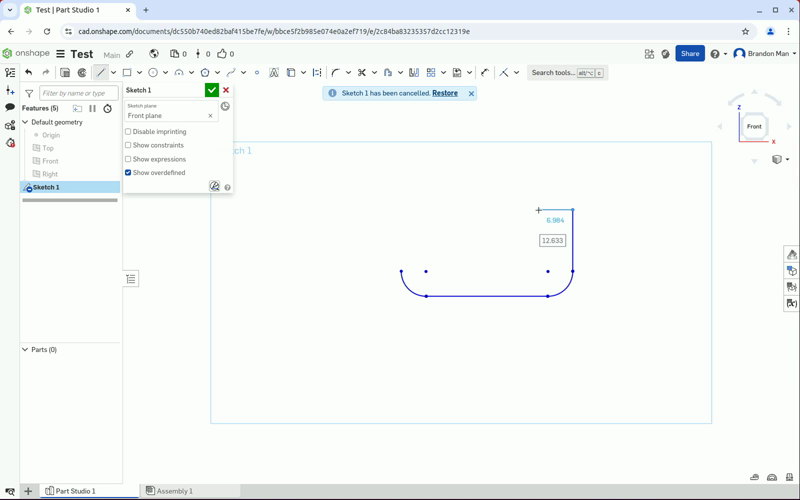
mouse_move(568, 209)
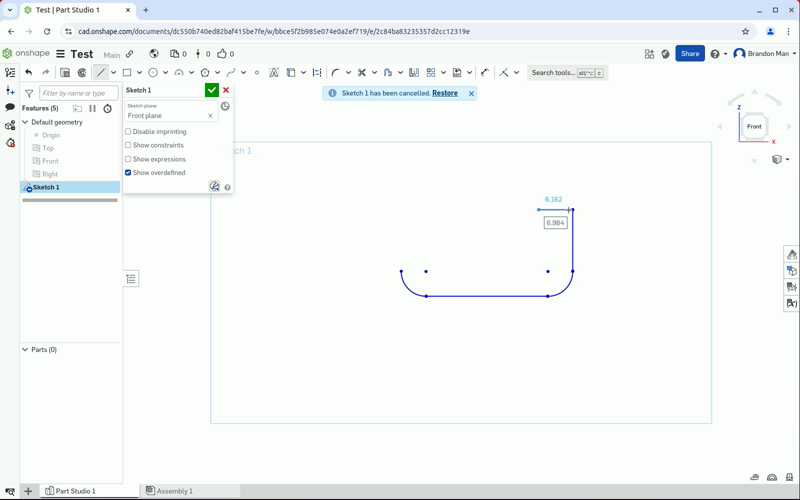
mouse_move(538, 262)
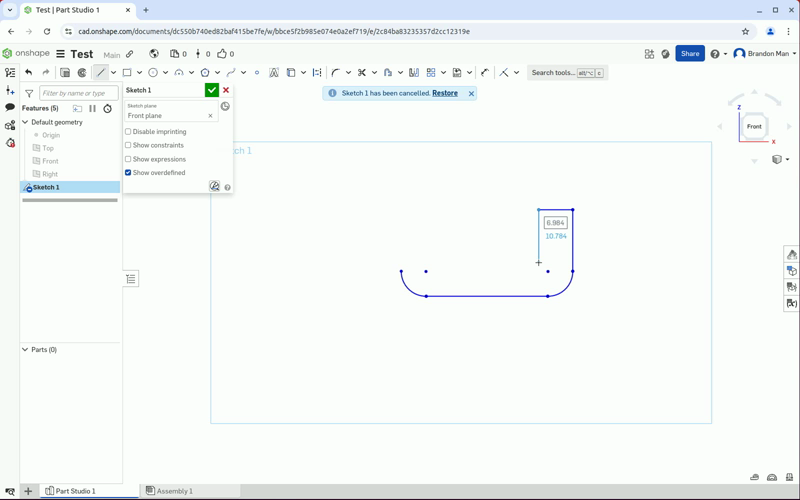
click(538, 262)
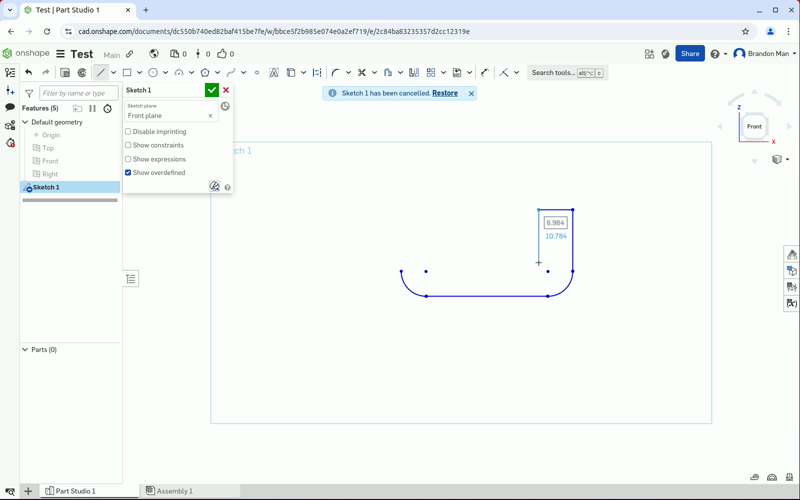
key_up(shift)
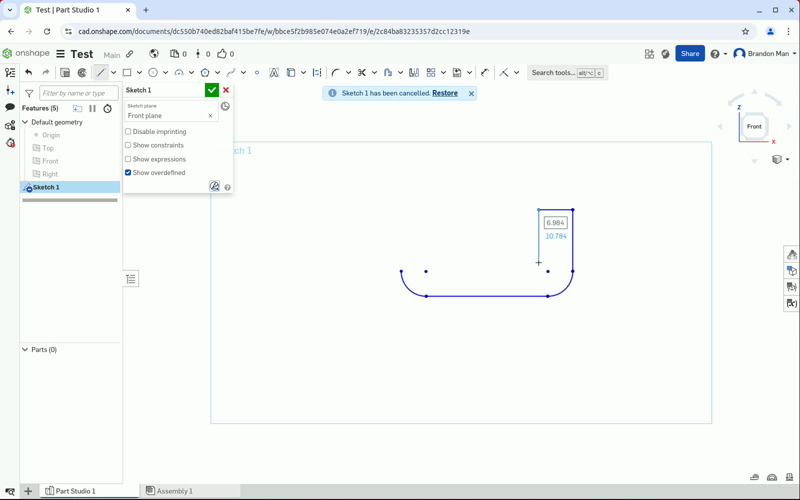
key_down(shift)
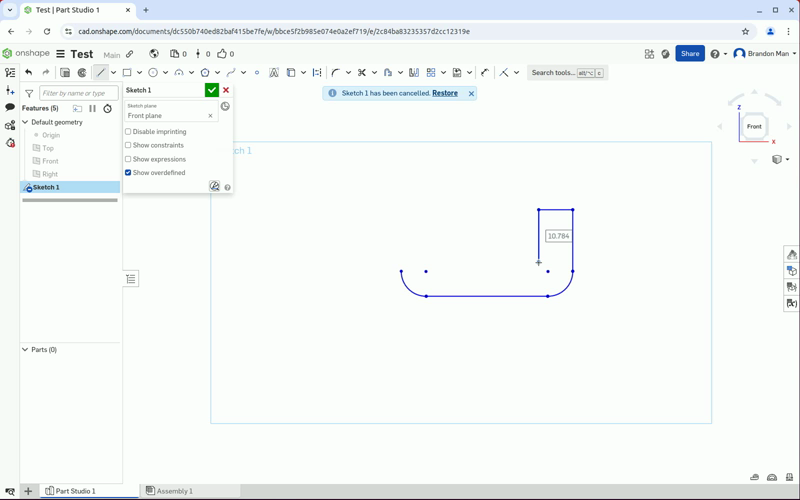
mouse_move(438, 262)
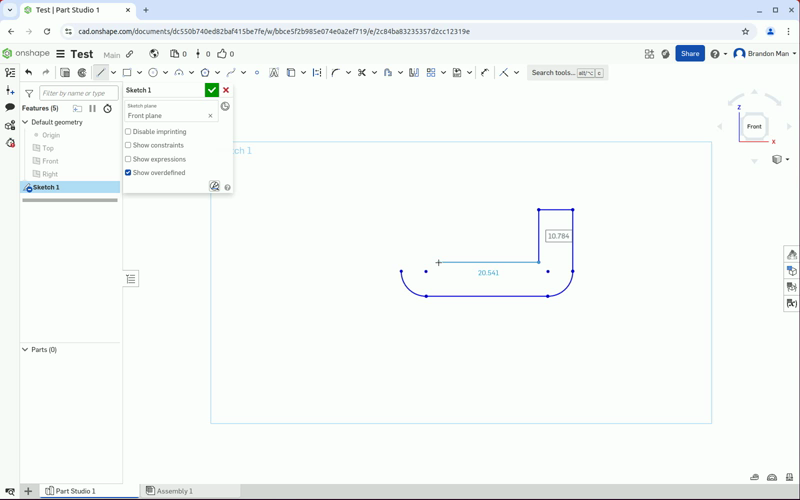
click(438, 262)
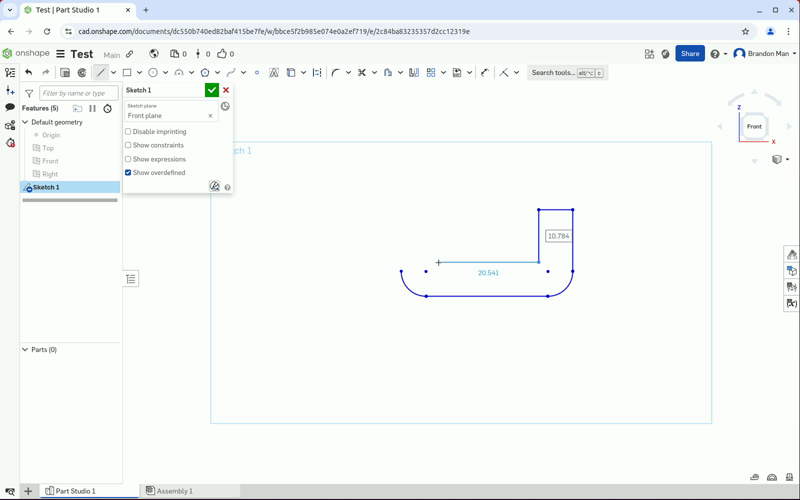
key_up(shift)
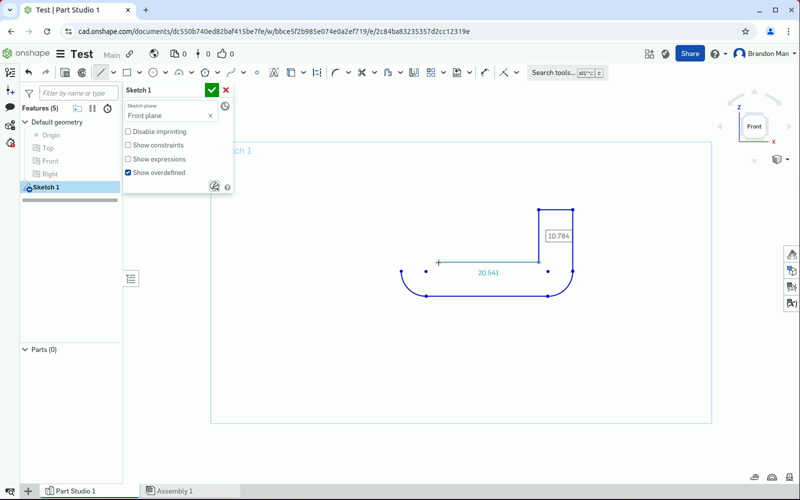
key_down(shift)
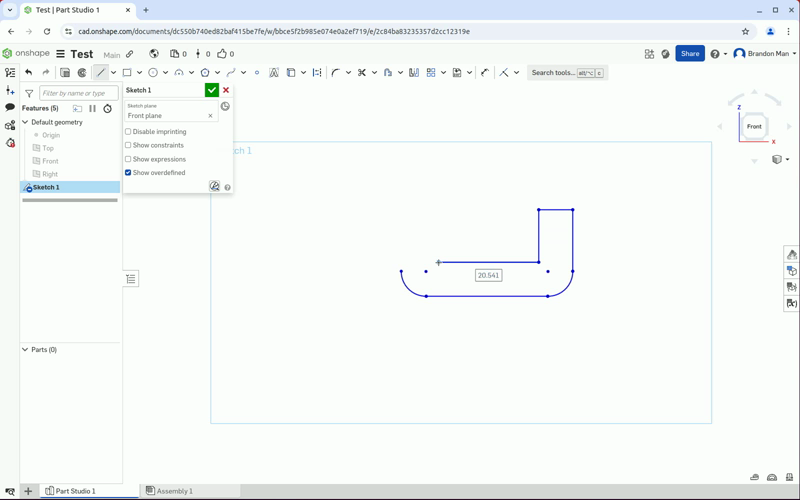
mouse_move(468, 262)
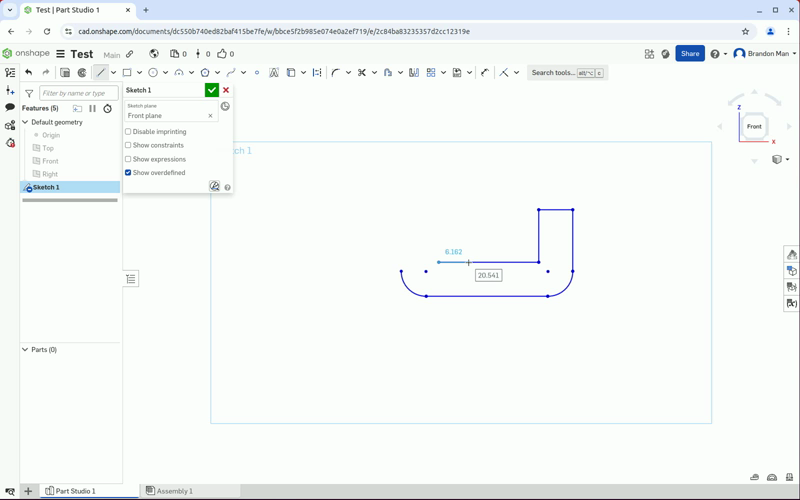
mouse_move(438, 209)
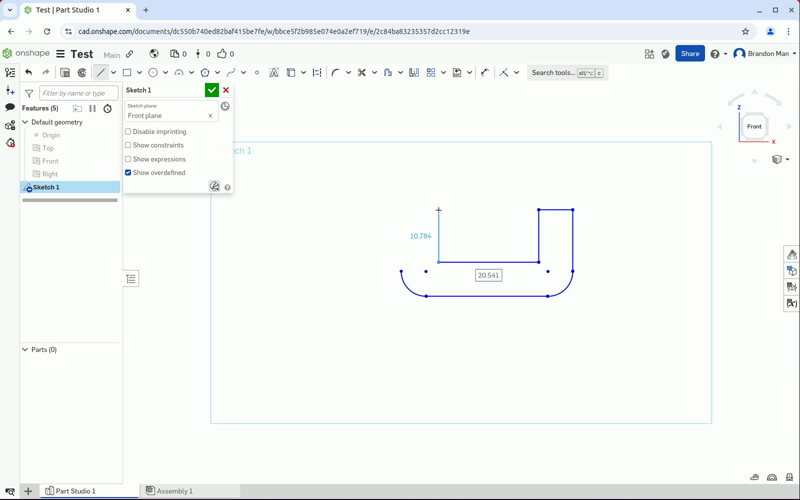
click(438, 209)
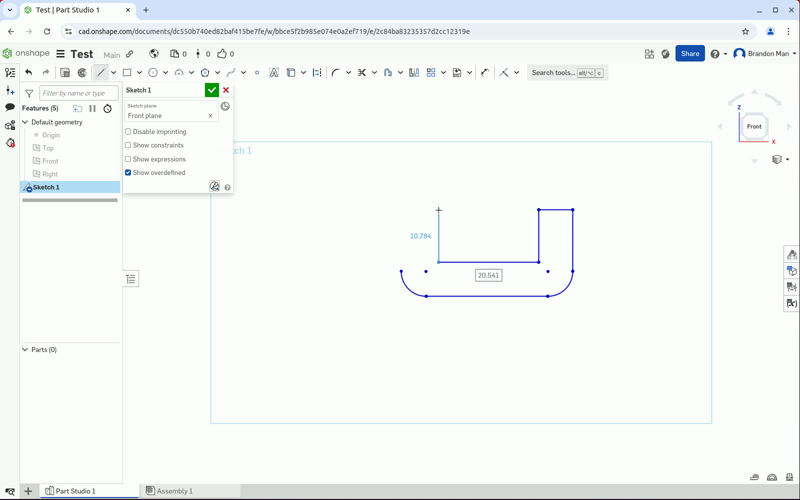
key_up(shift)
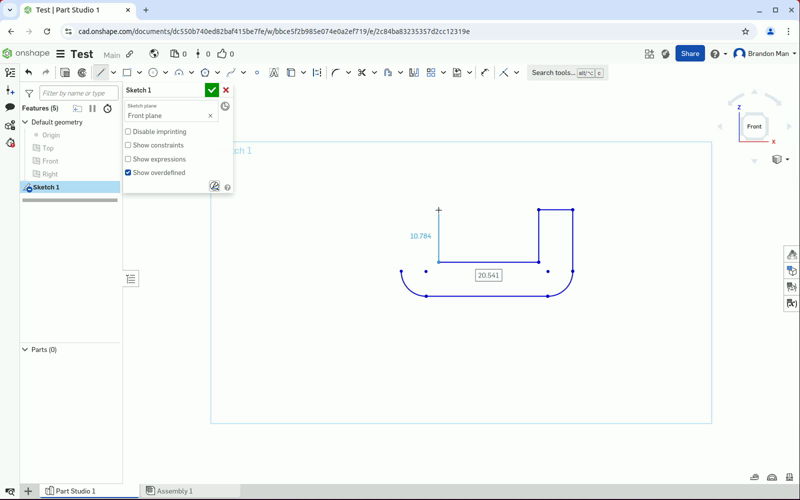
key_down(shift)
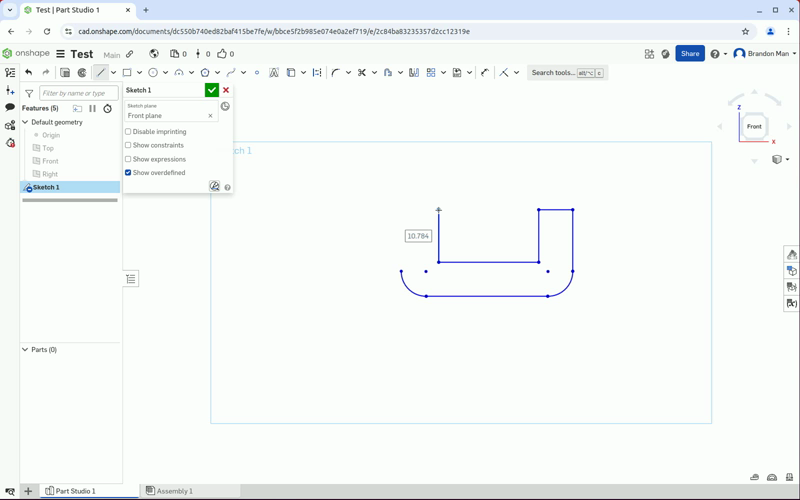
mouse_move(468, 209)
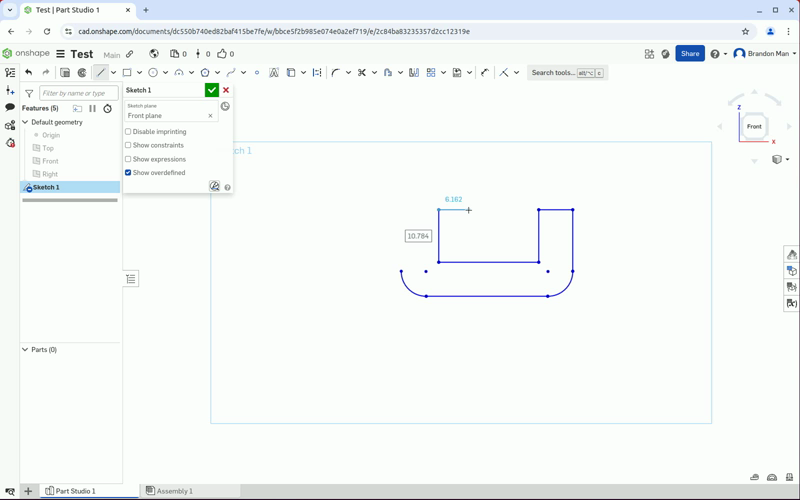
mouse_move(401, 209)
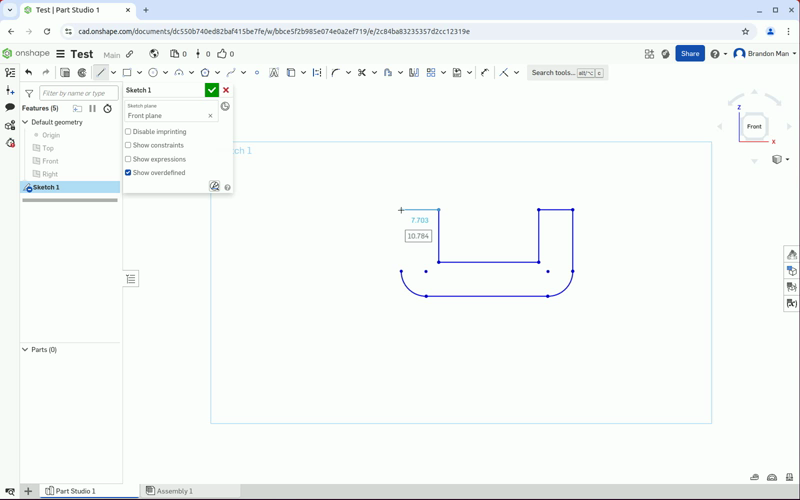
click(401, 209)
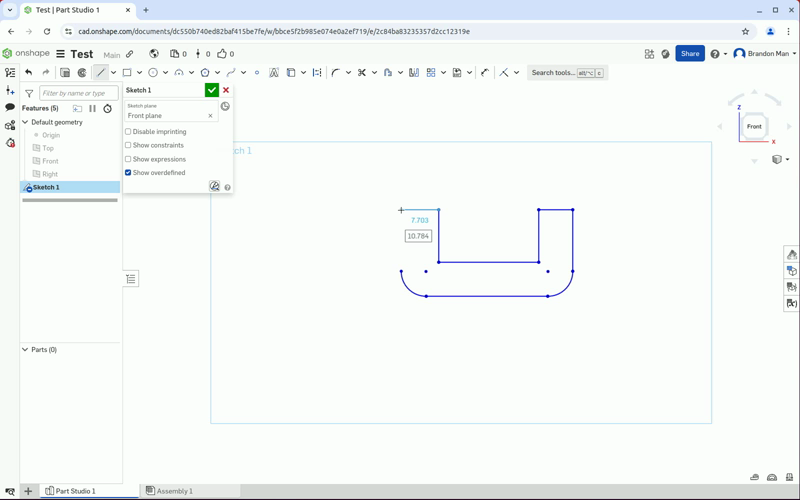
key_up(shift)
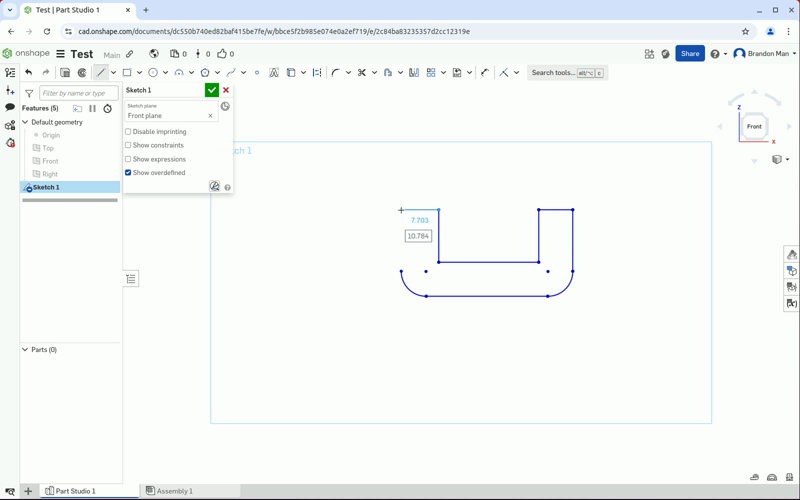
key_down(shift)
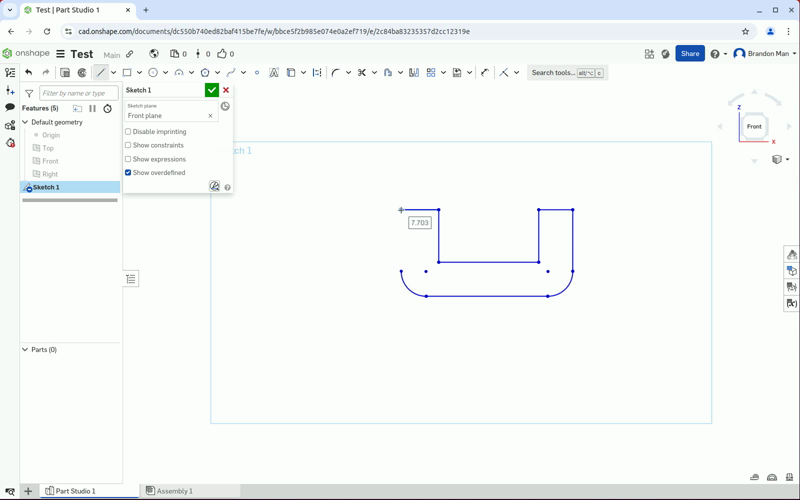
mouse_move(401, 271)
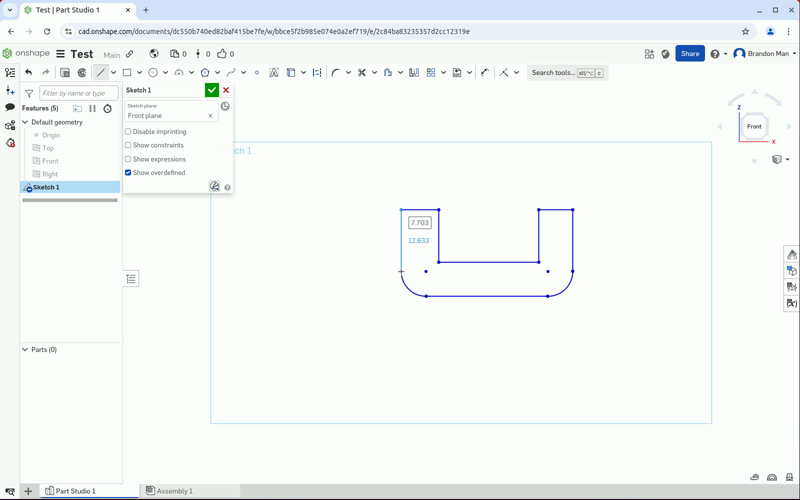
key_up(shift)
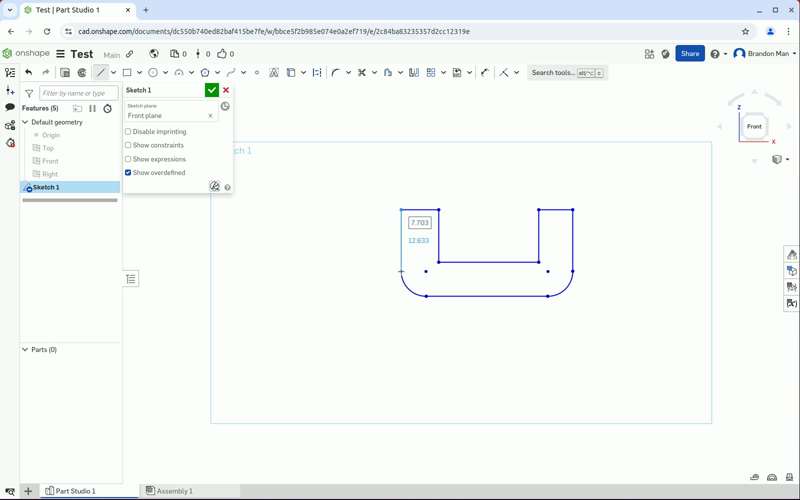
click(401, 271)
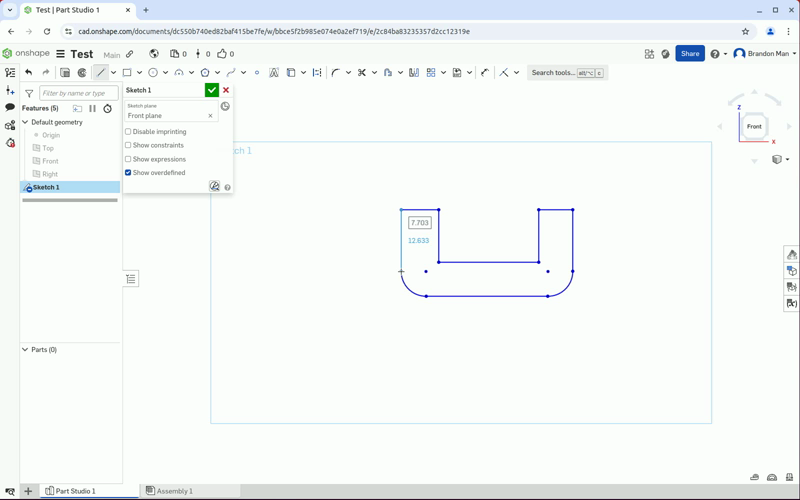
key(esc)
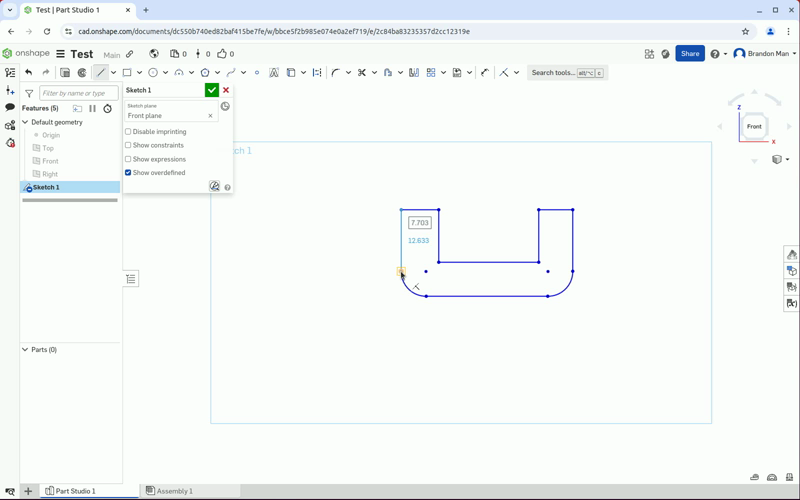
mouse_move(475, 289)
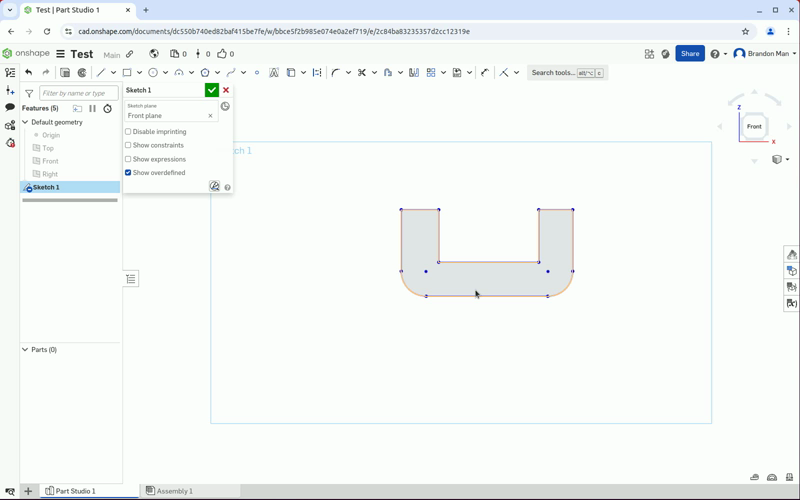
click(475, 289)
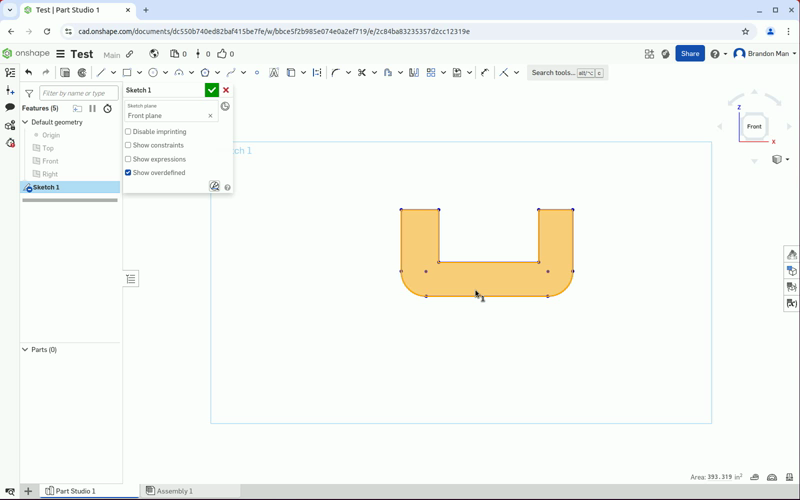
mouse_move(73, 352)
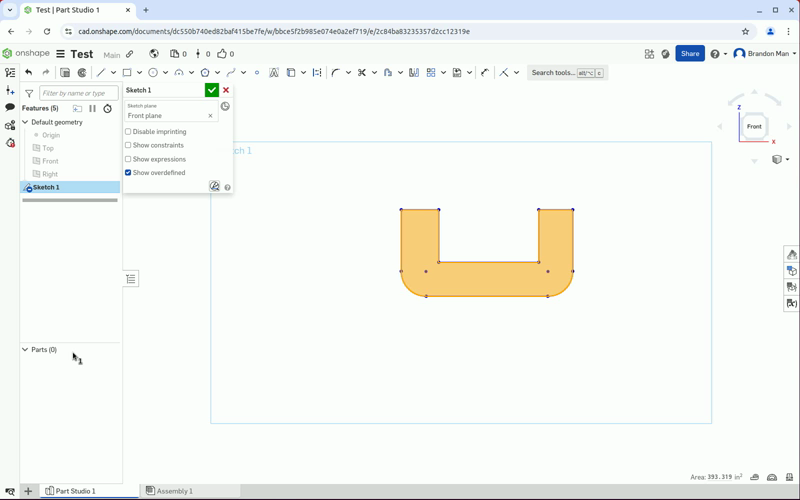
key(shift+y)
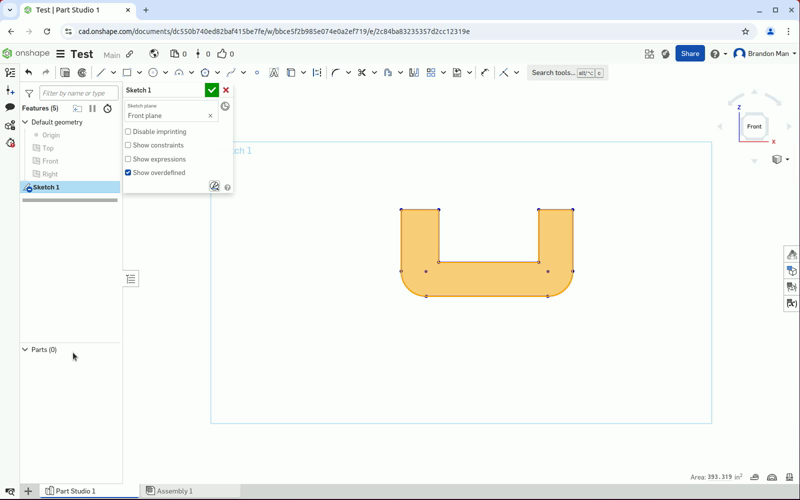
key(shift+e)
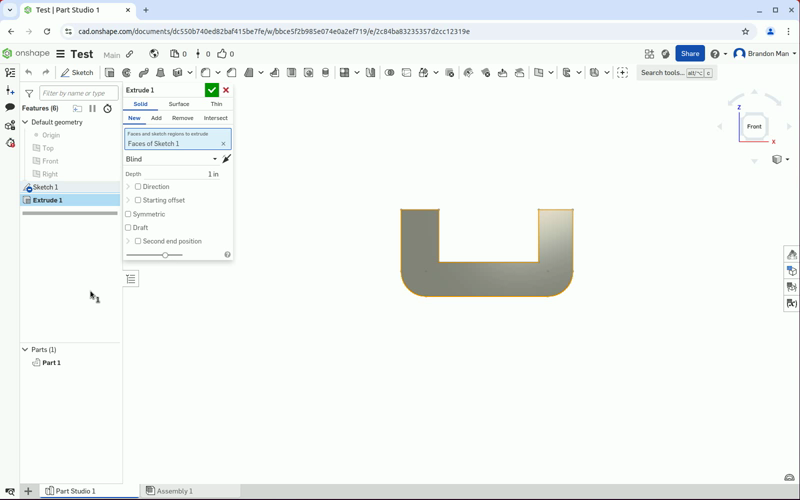
mouse_move(143, 106)
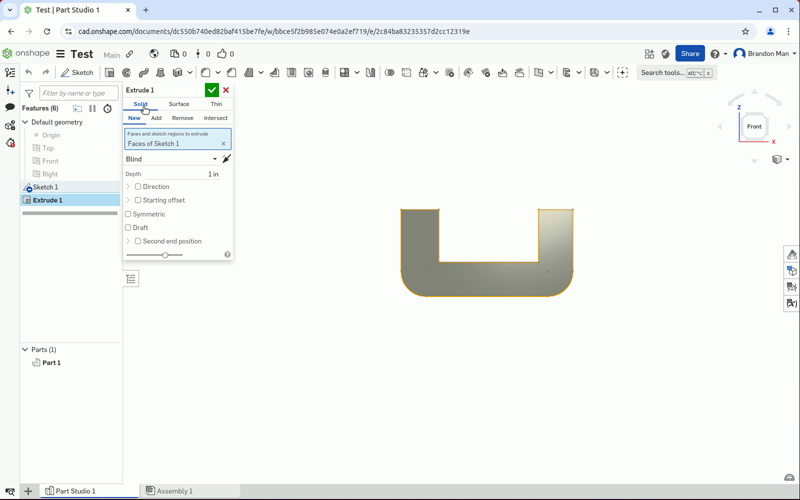
click(143, 106)
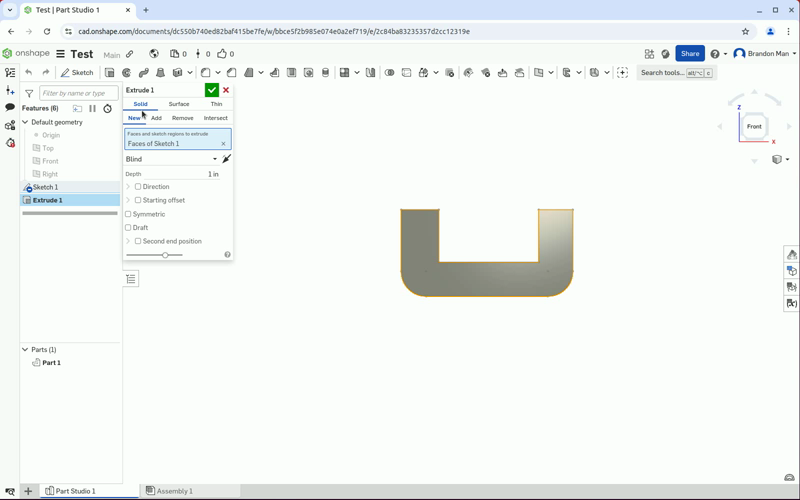
mouse_move(137, 120)
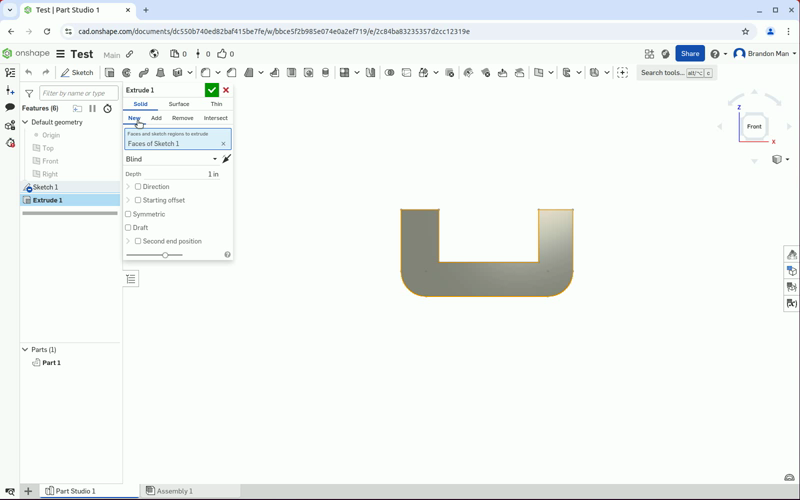
click(137, 120)
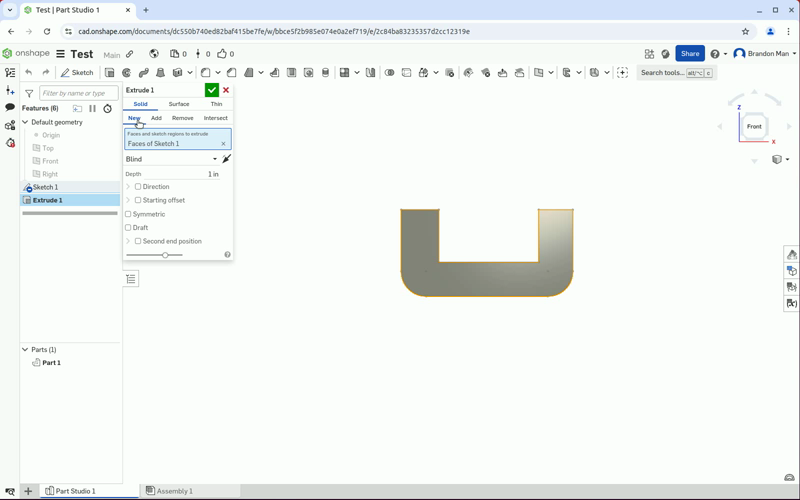
key(tab, 4)
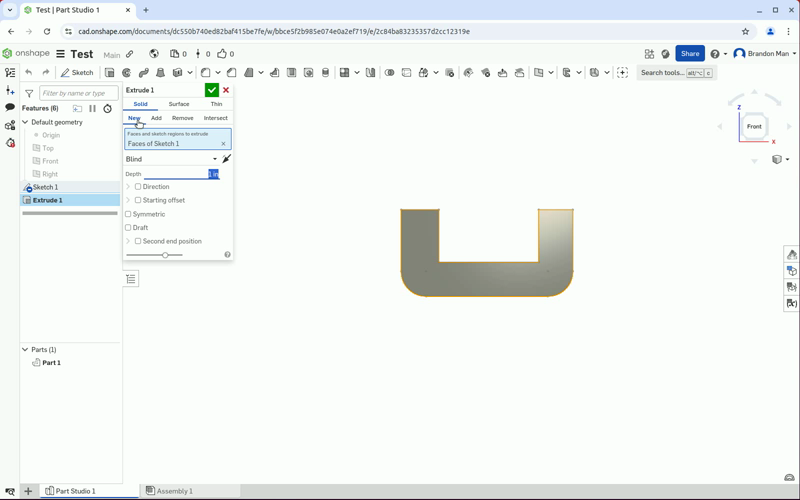
text(7.222)
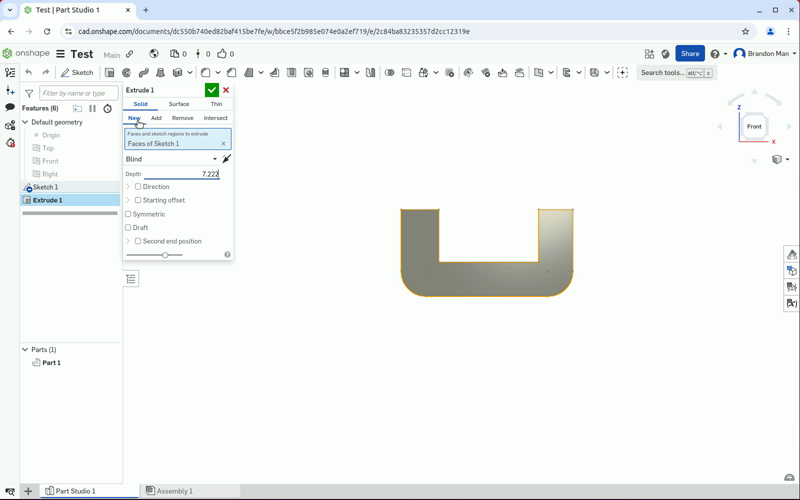
key(tab, 3)
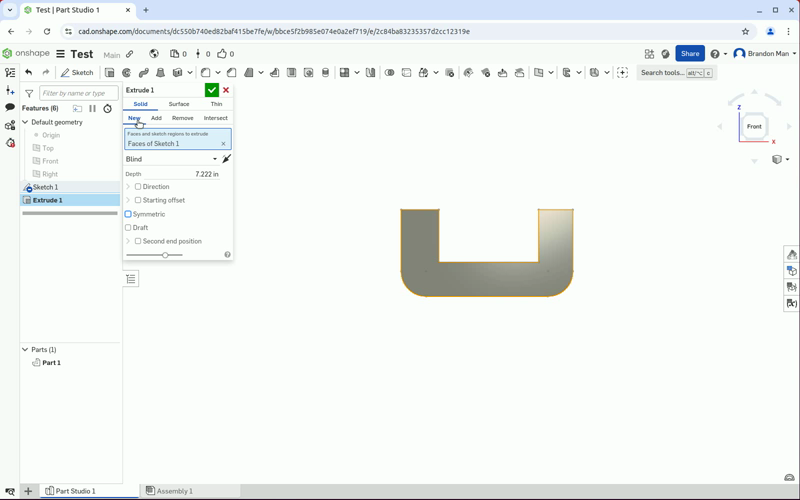
key(space)
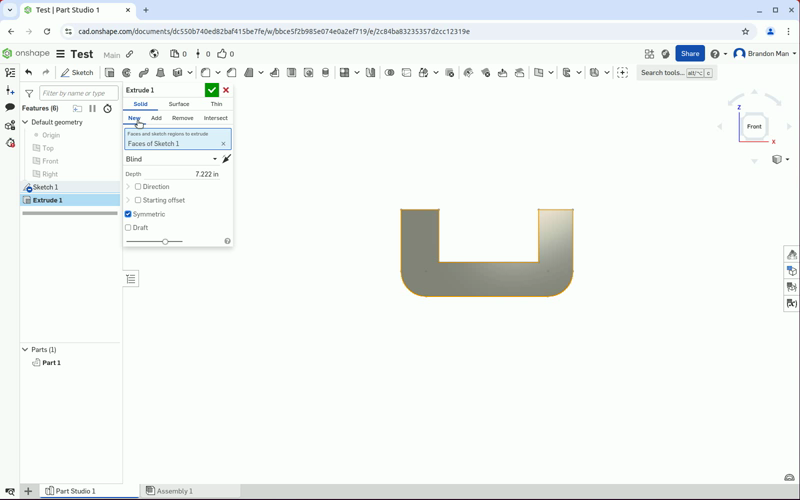
key(enter)
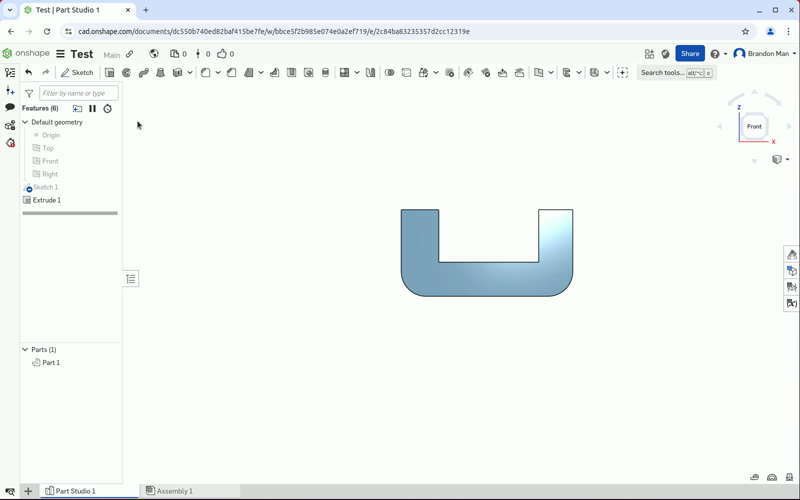
key(shift+h)
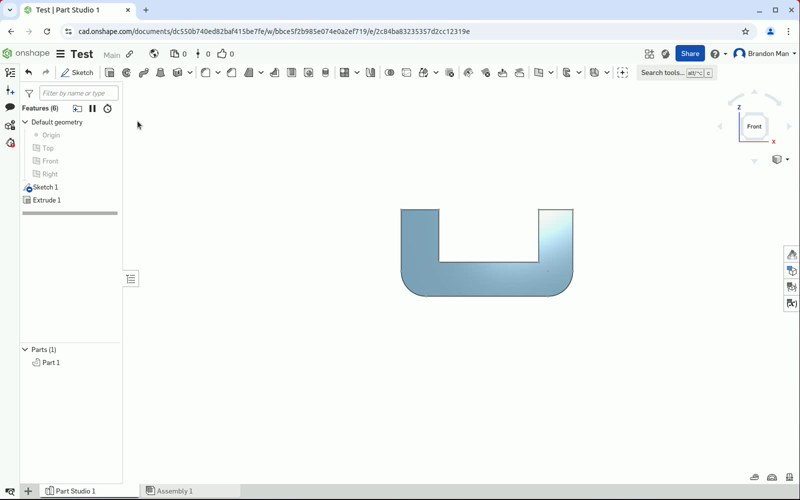
key(shift+h)
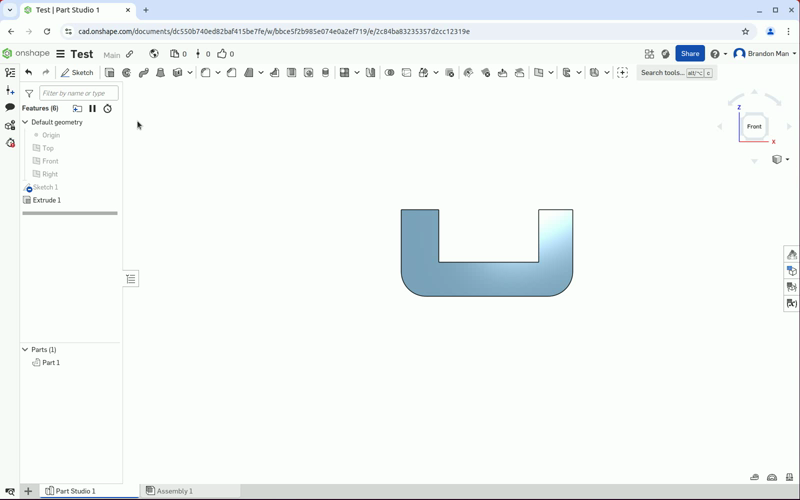
mouse_move(73, 189)
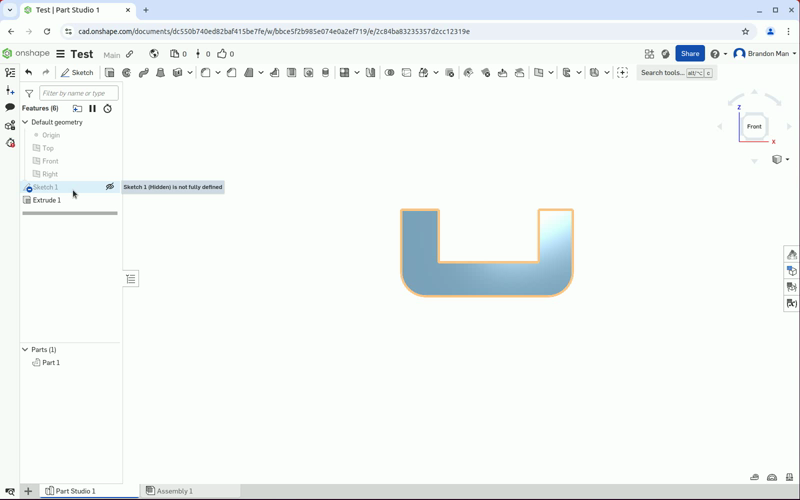
click(73, 189)
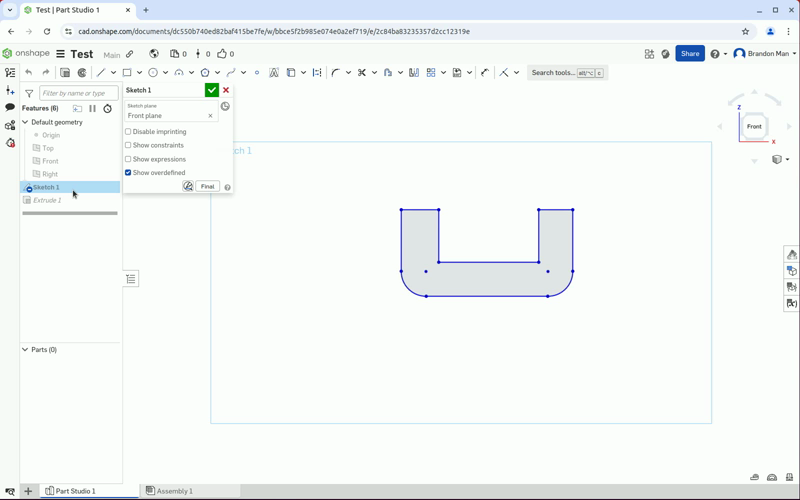
mouse_move(229, 92)
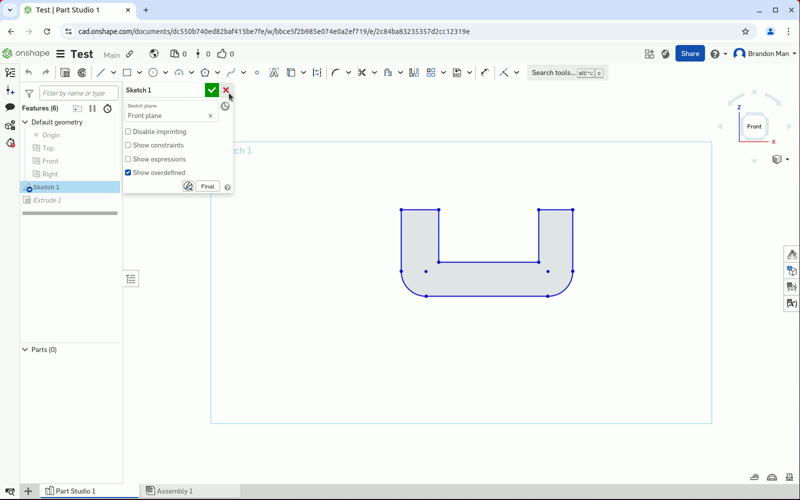
click(229, 92)
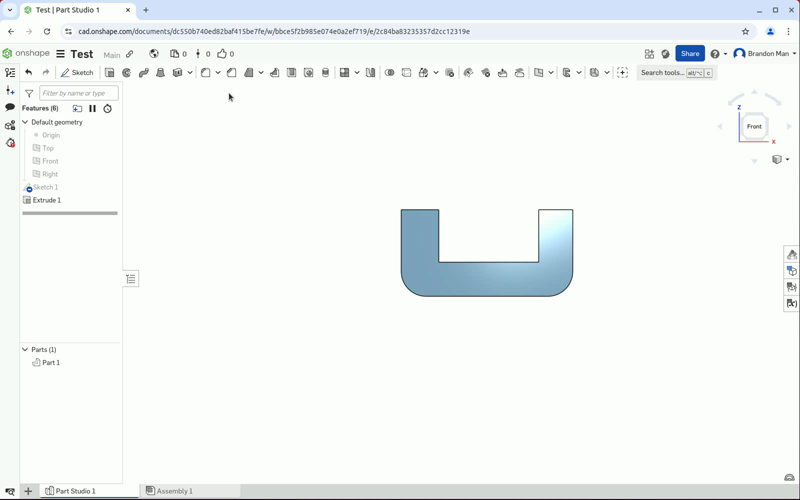
mouse_move(73, 352)
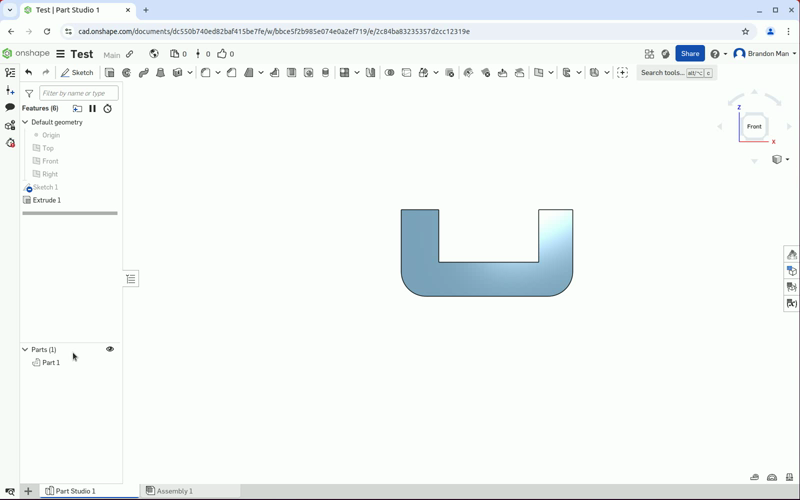
key(y)
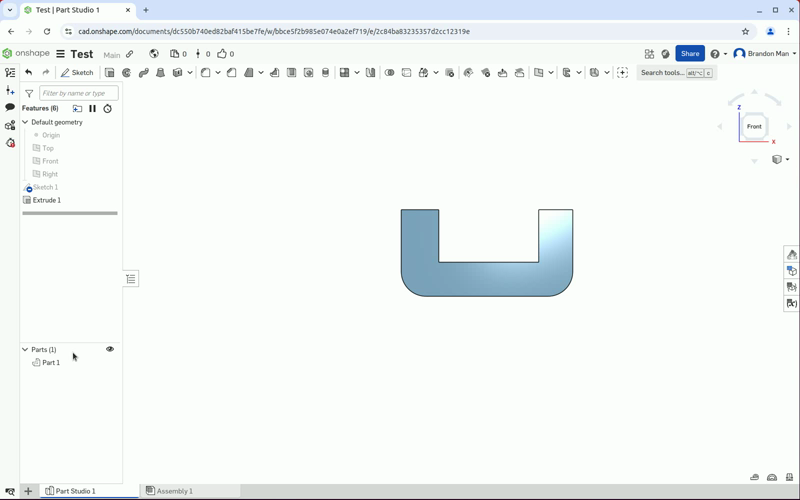
key(shift+p)
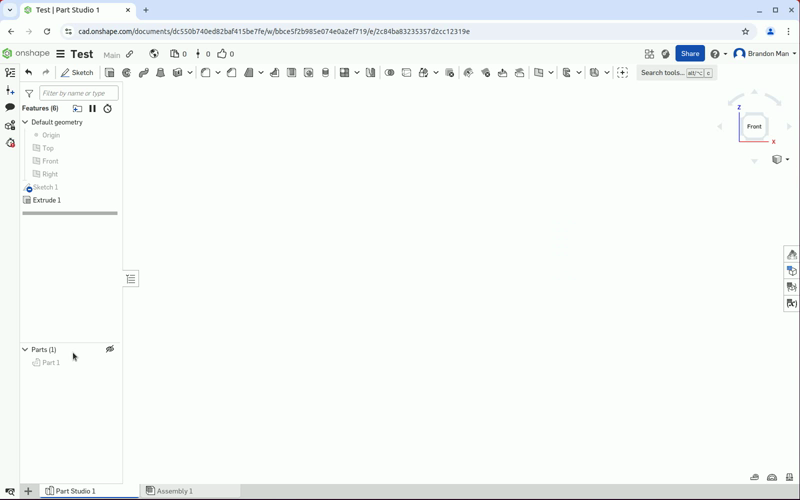
key(space)
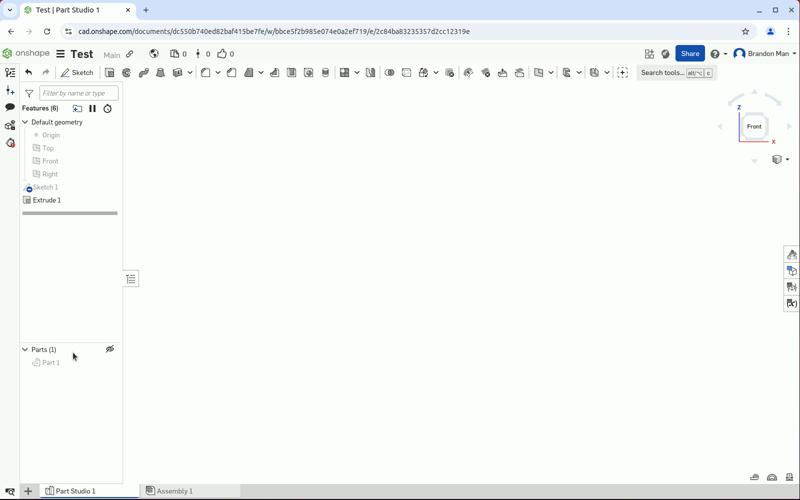
key_down(shift)
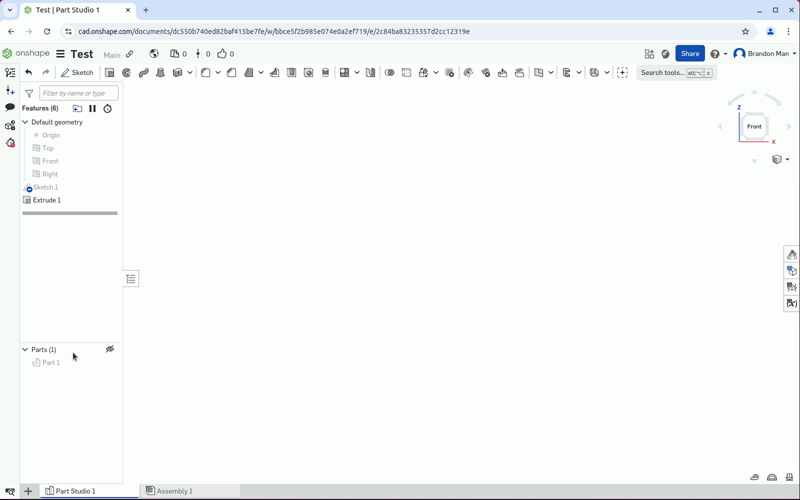
key(left)
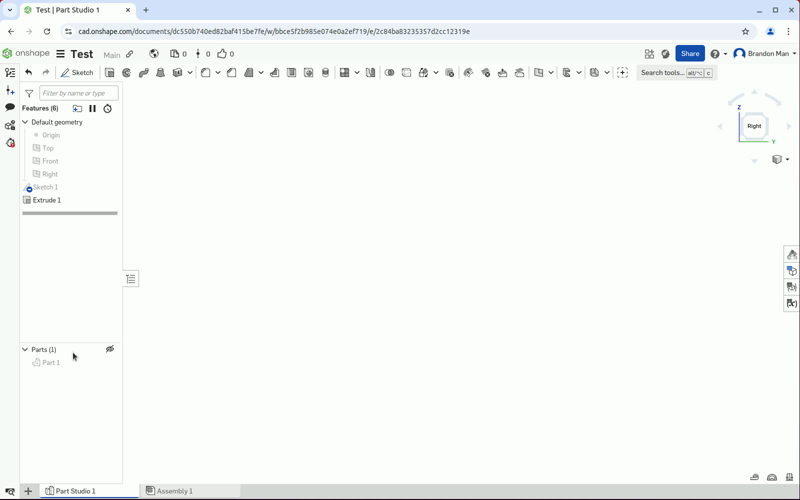
key_up(shift)
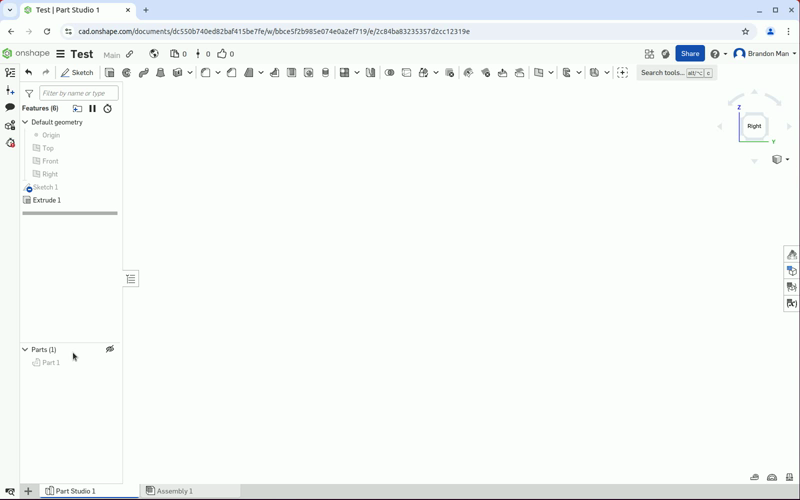
mouse_move(73, 352)
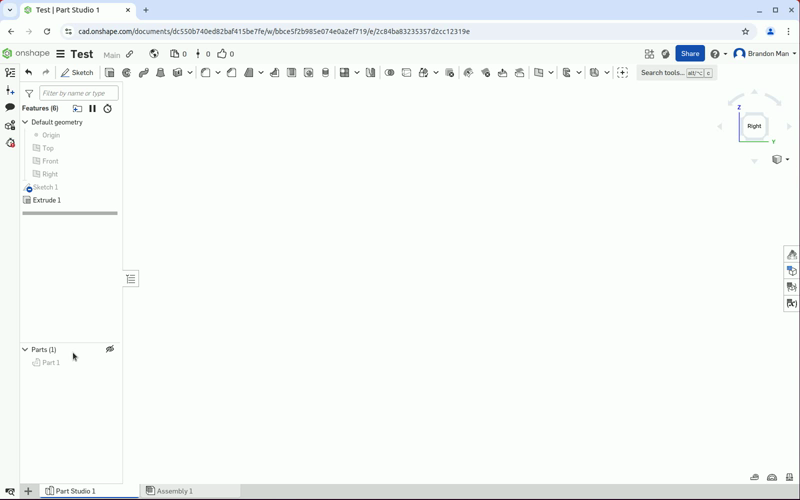
key(shift+y)
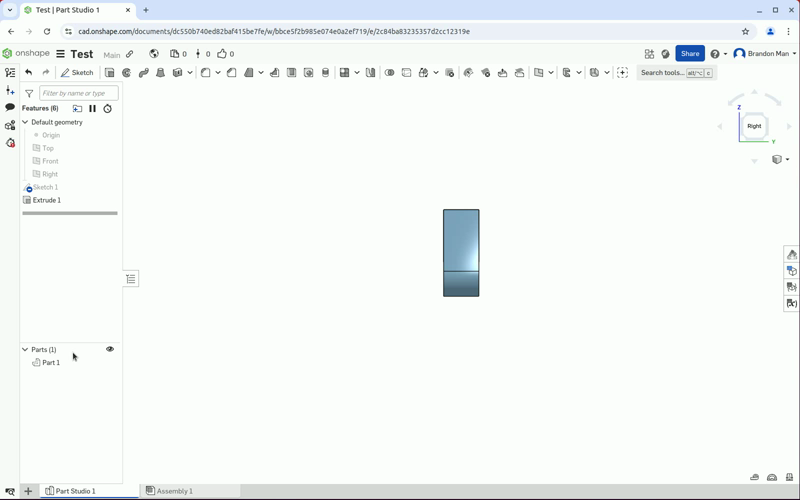
mouse_move(541, 75)
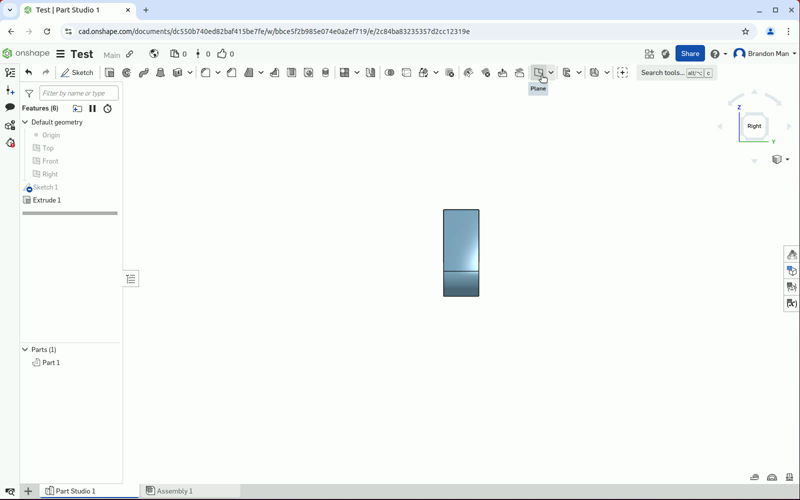
click(541, 75)
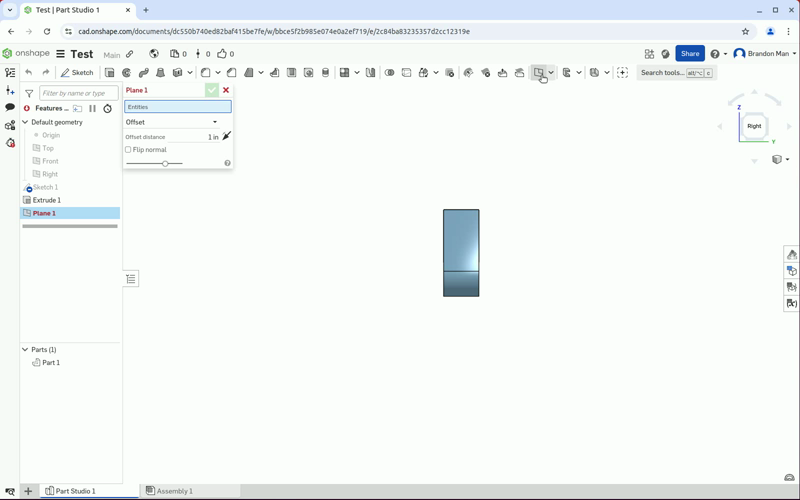
mouse_move(73, 176)
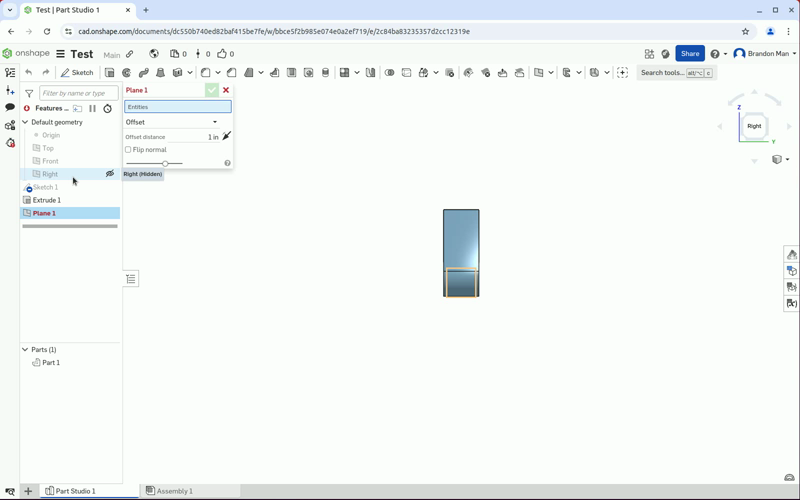
click(73, 176)
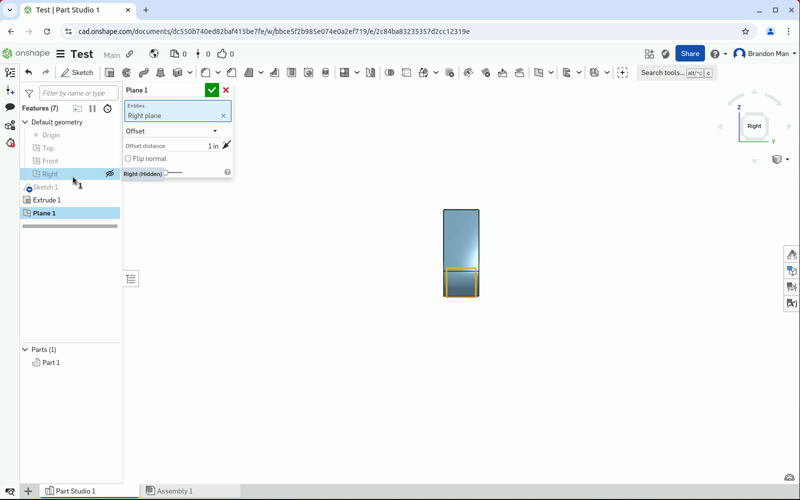
key(tab, 2)
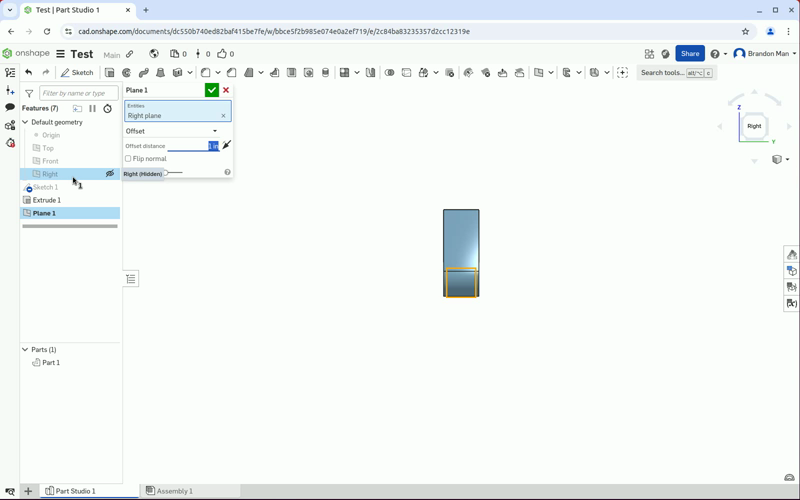
text(12.263)
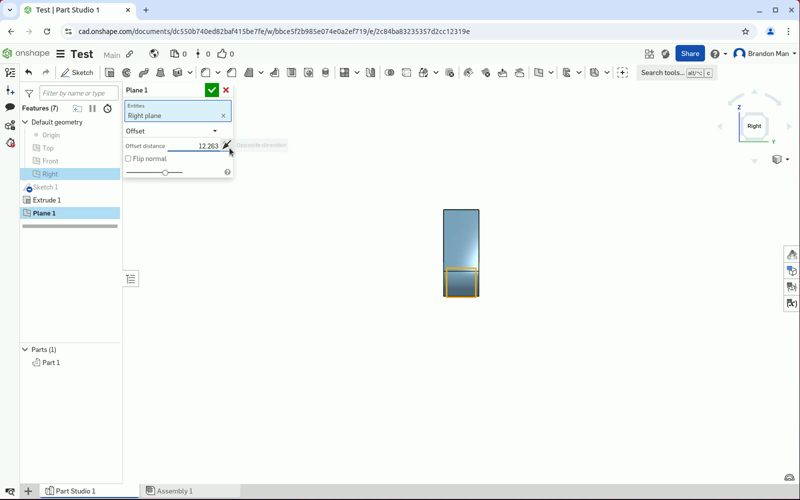
mouse_move(229, 147)
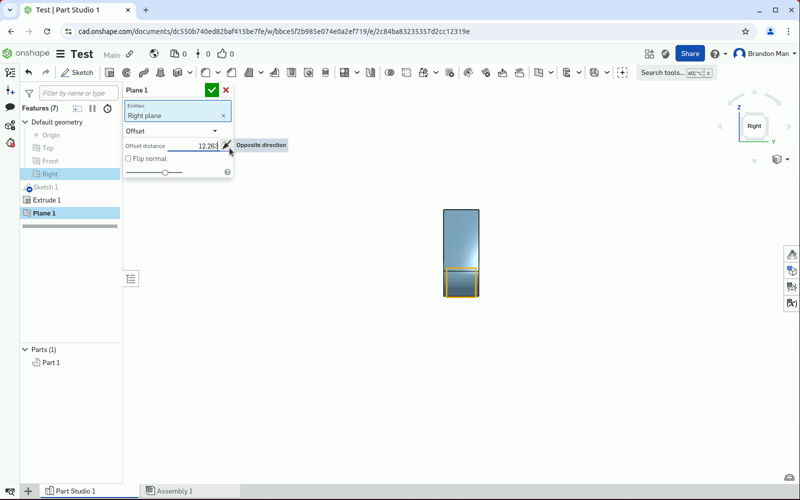
click(229, 147)
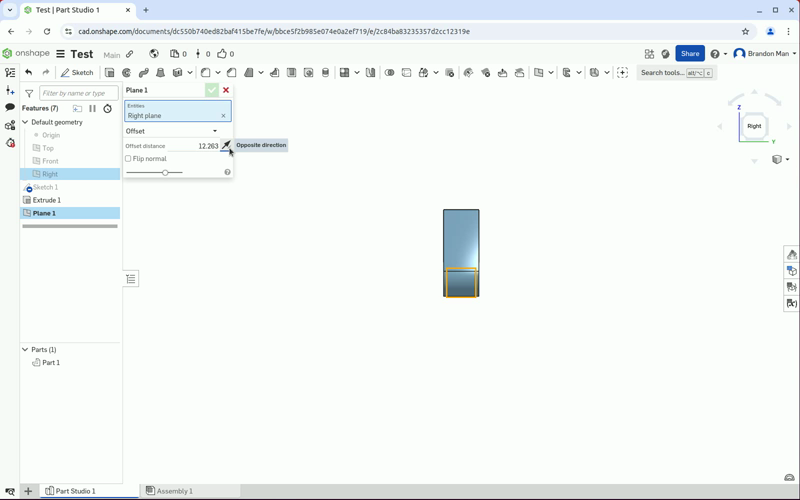
key(enter, 2)
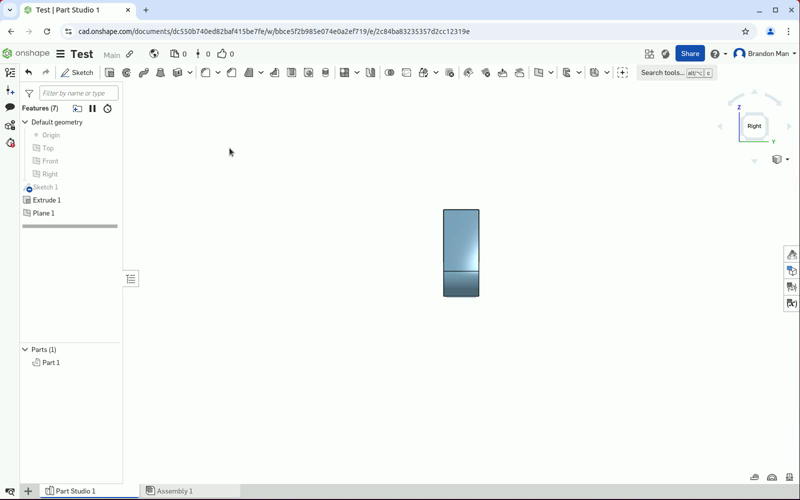
key(shift+s)
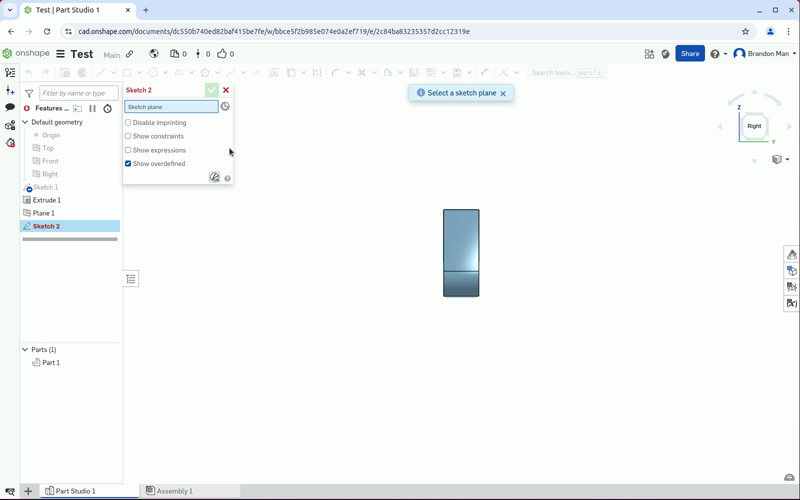
mouse_move(73, 215)
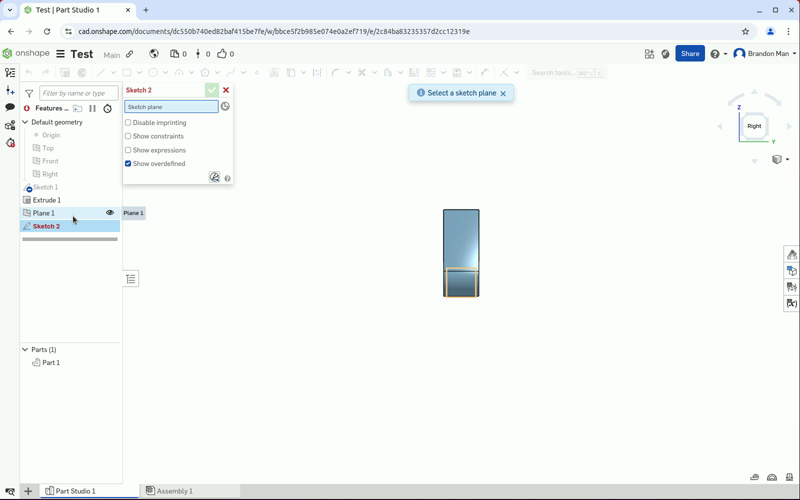
click(73, 215)
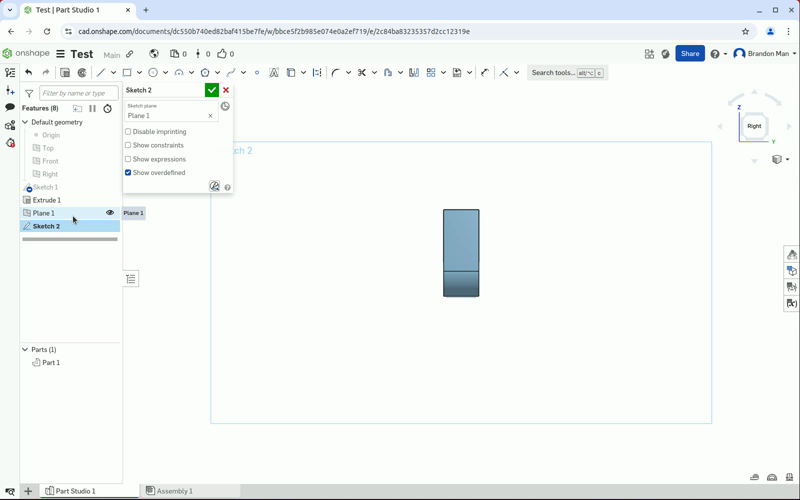
mouse_move(73, 352)
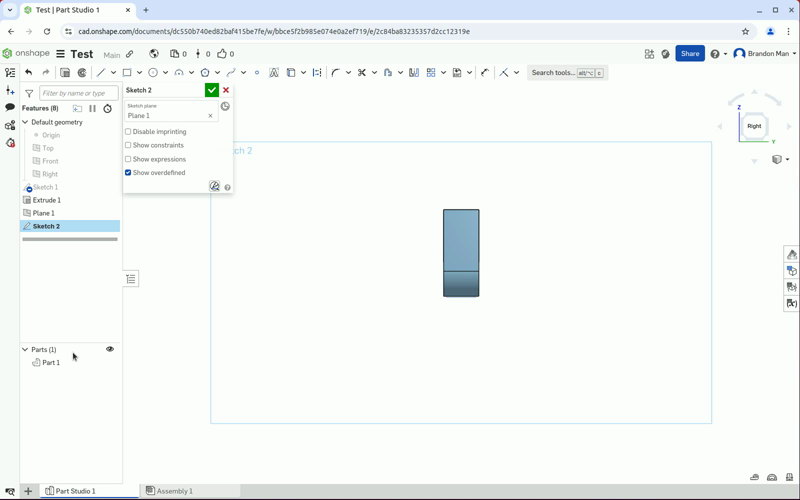
key(y)
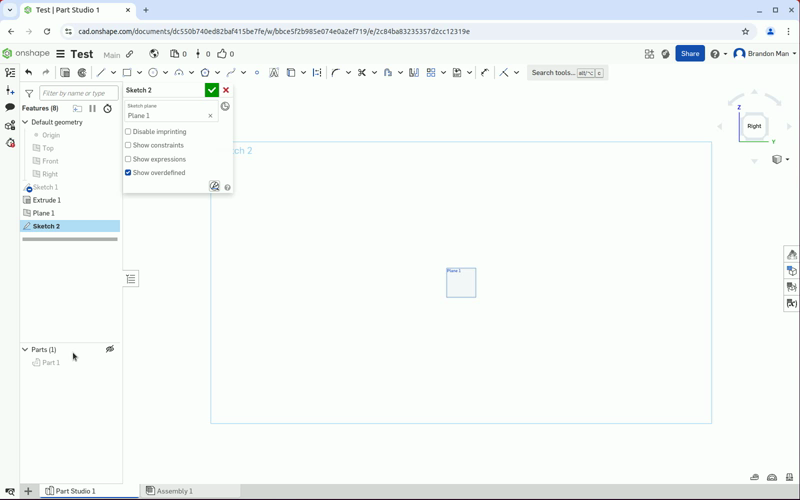
key(c)
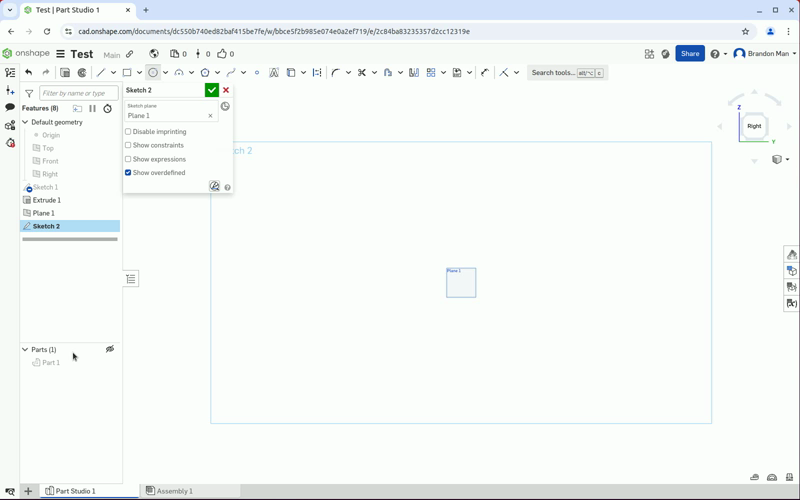
key_down(shift)
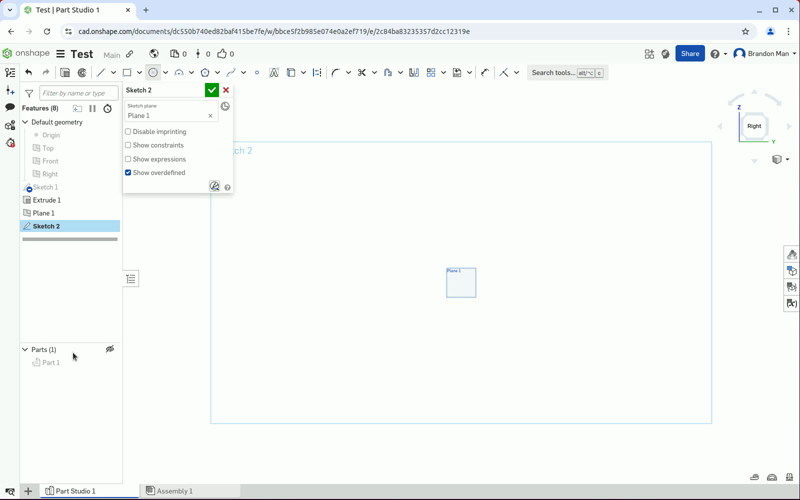
mouse_move(461, 228)
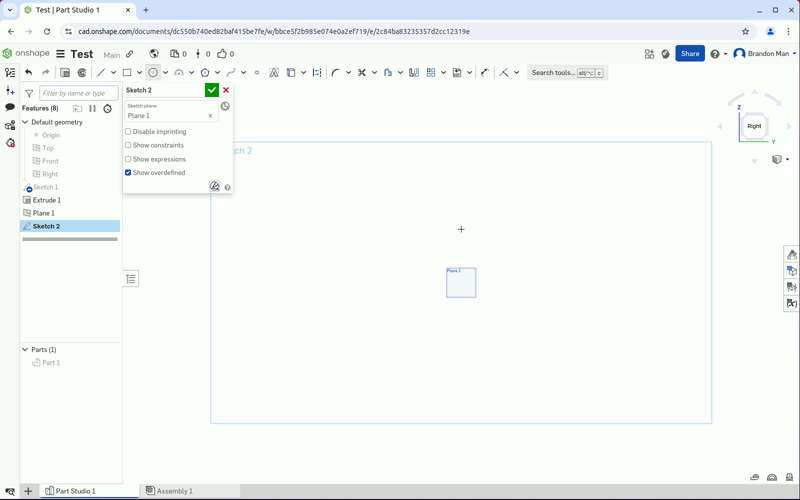
click(461, 228)
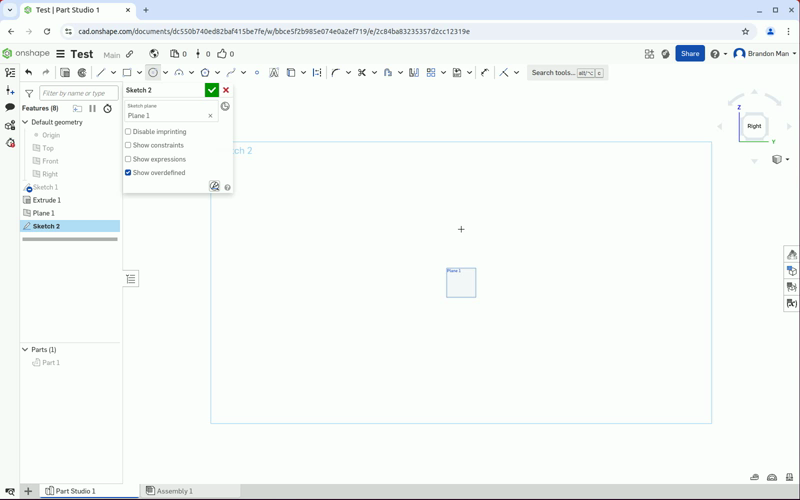
key_up(shift)
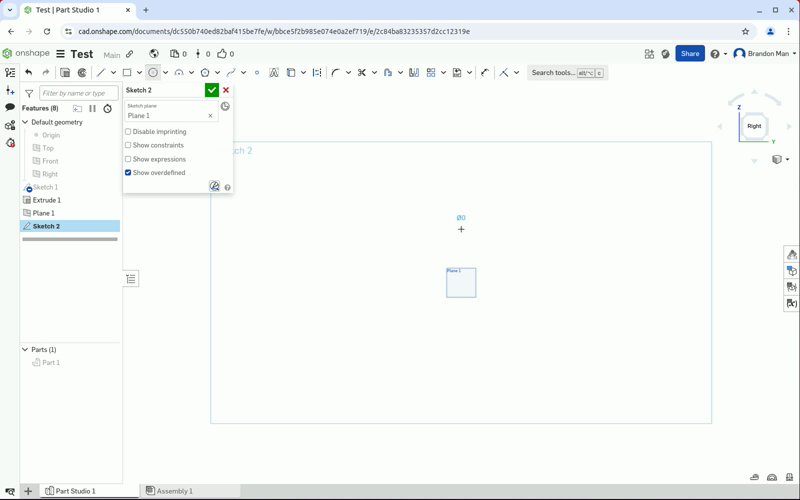
mouse_move(474, 228)
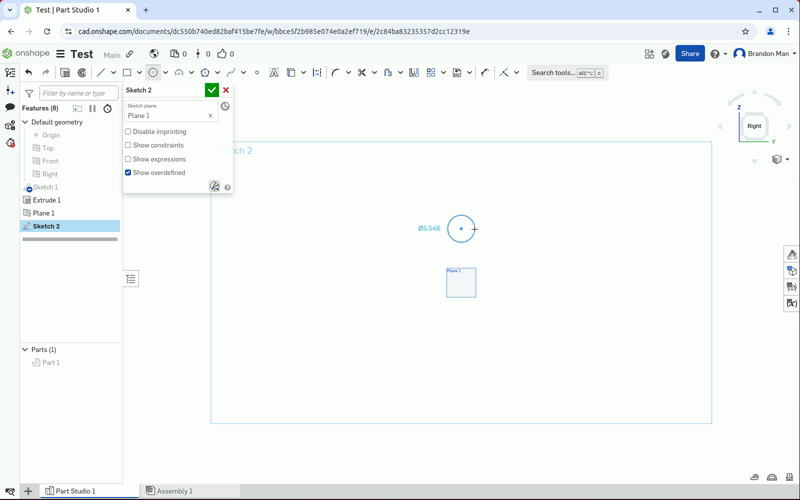
click(474, 228)
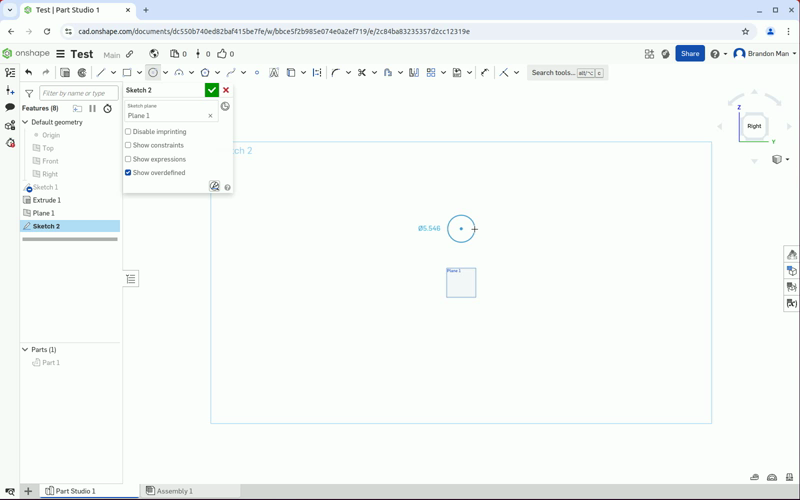
key(esc)
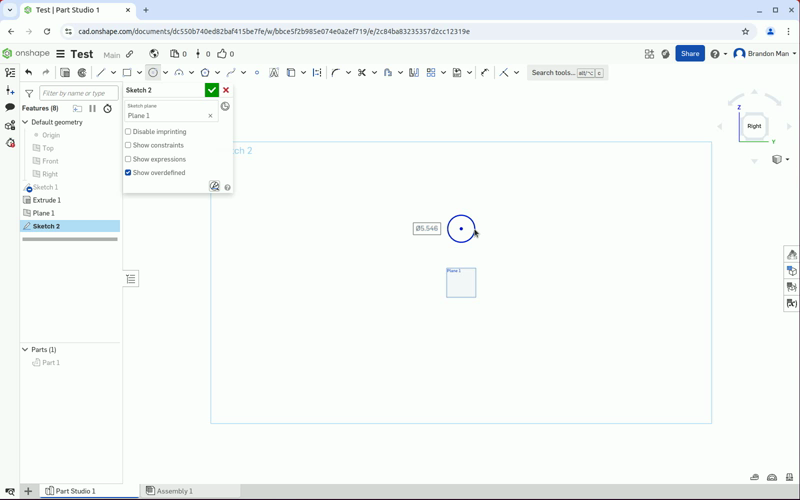
mouse_move(455, 237)
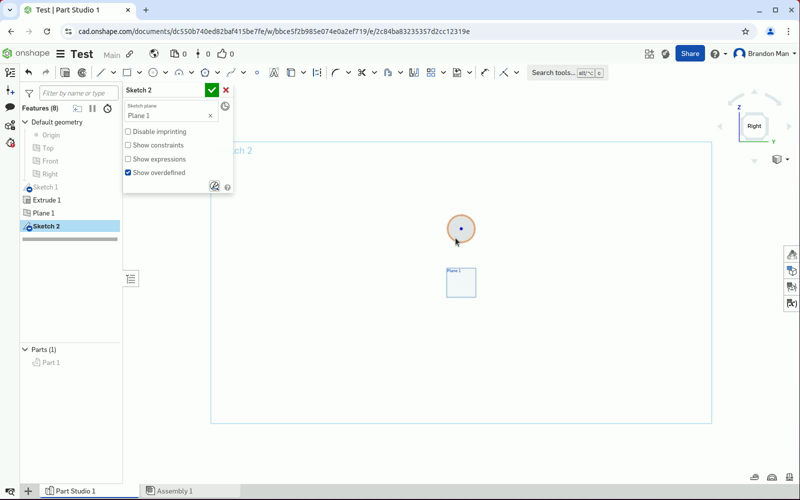
scroll(6)
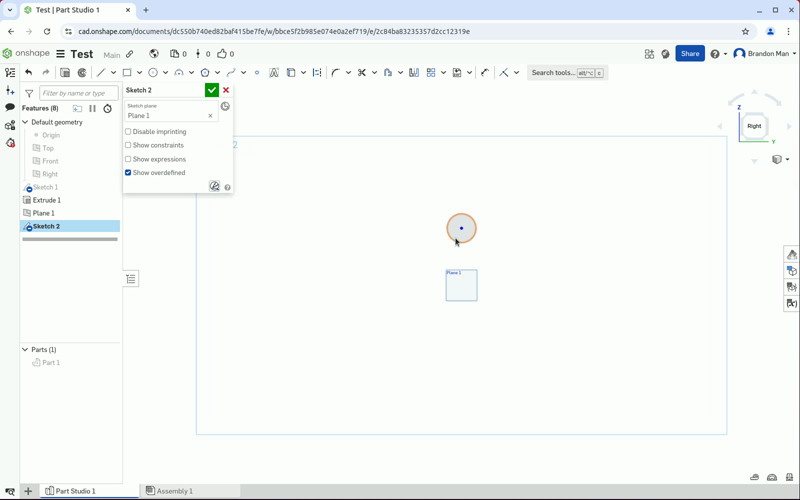
scroll(6)
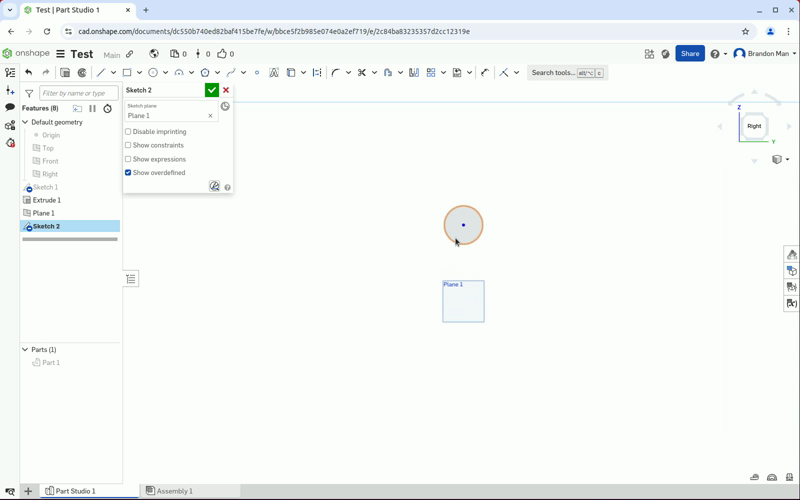
scroll(6)
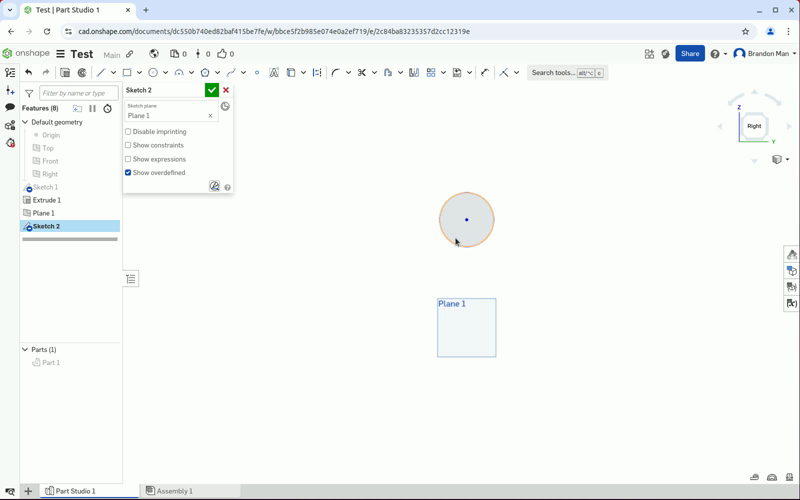
scroll(6)
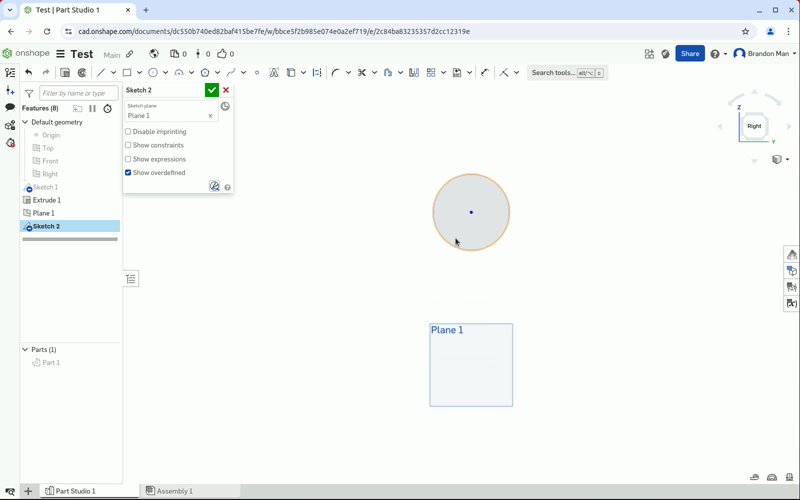
scroll(6)
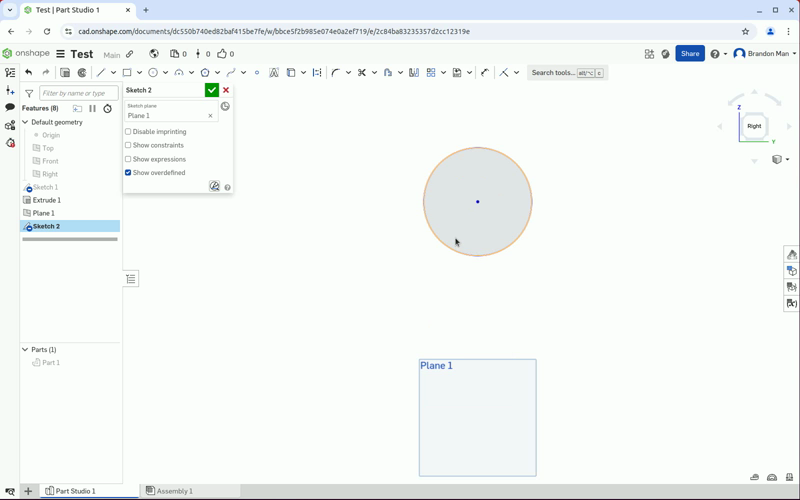
scroll(6)
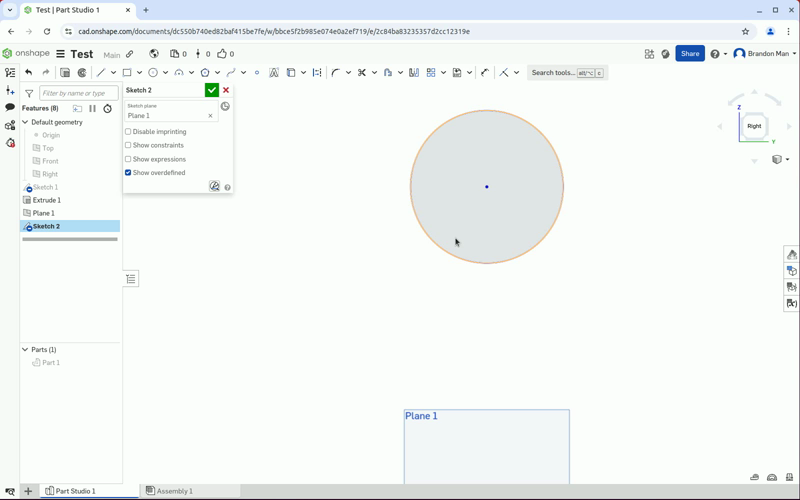
scroll(6)
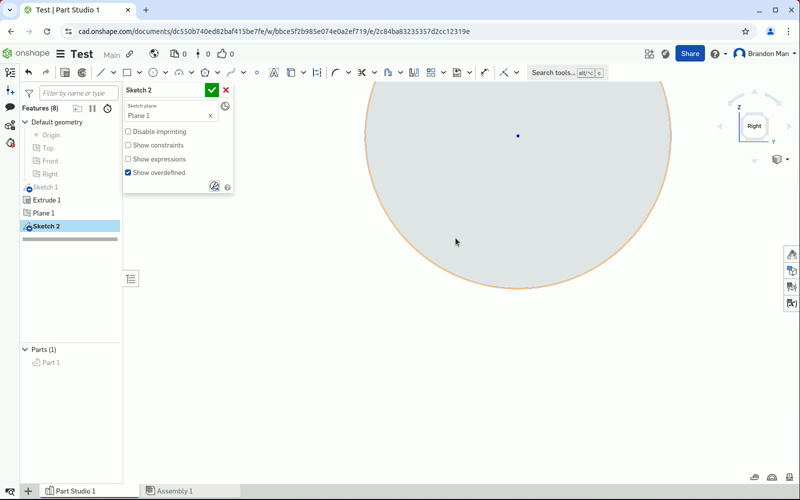
click(455, 237)
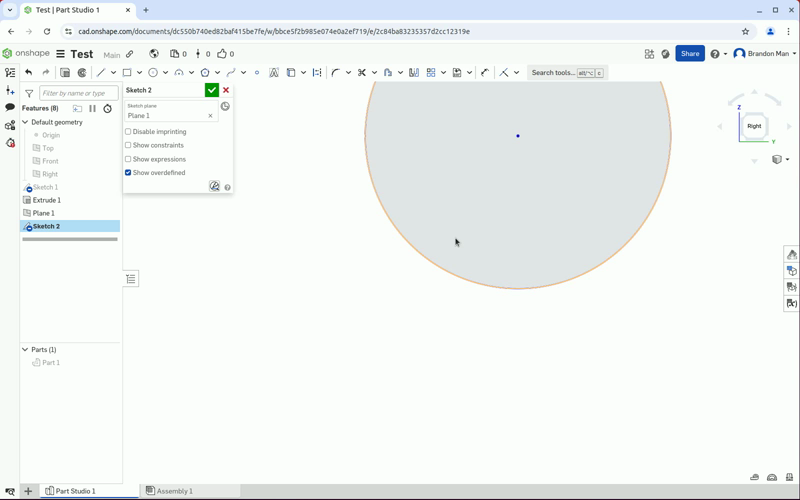
scroll(-6)
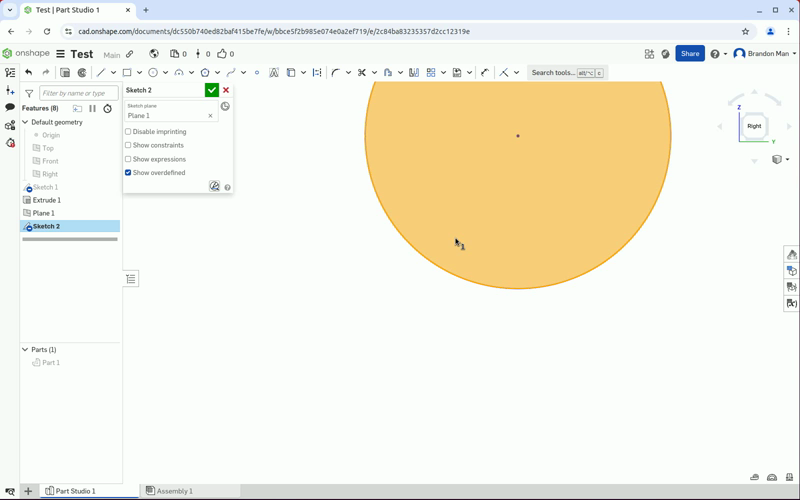
scroll(-6)
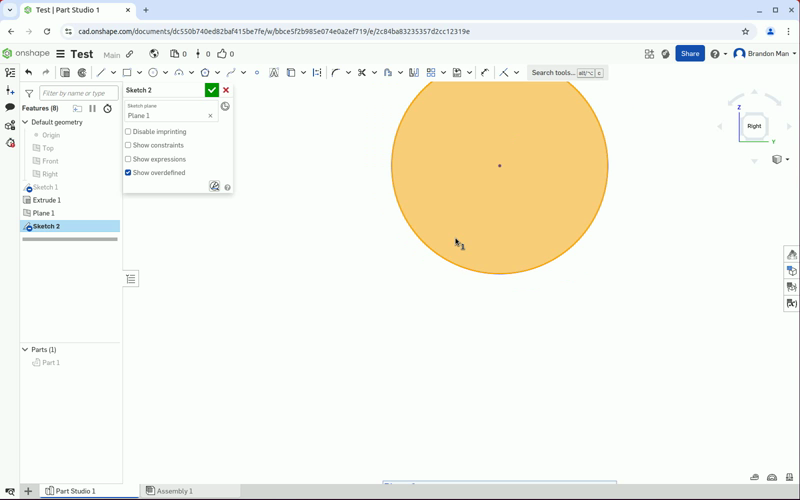
scroll(-6)
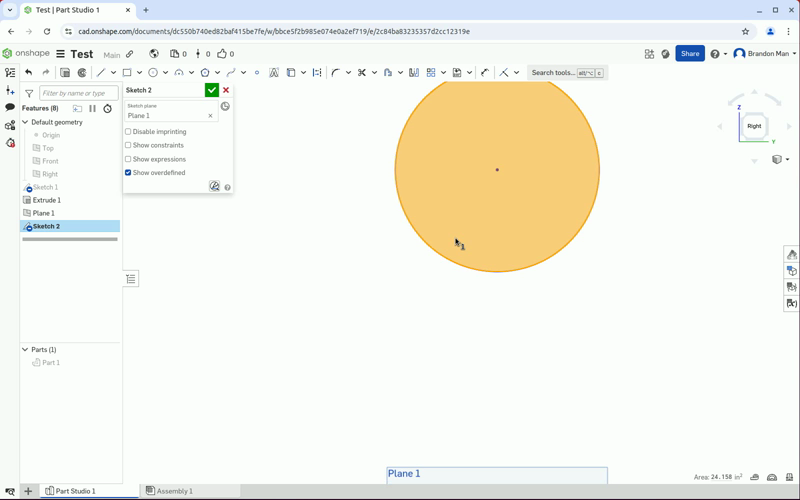
scroll(-6)
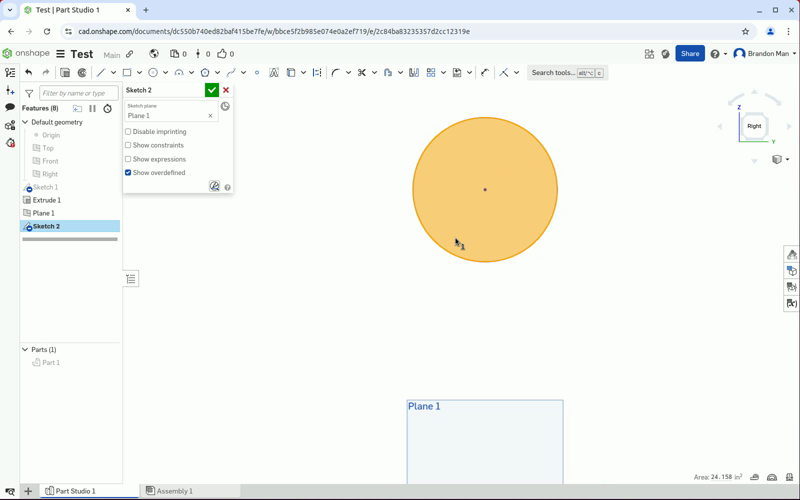
scroll(-6)
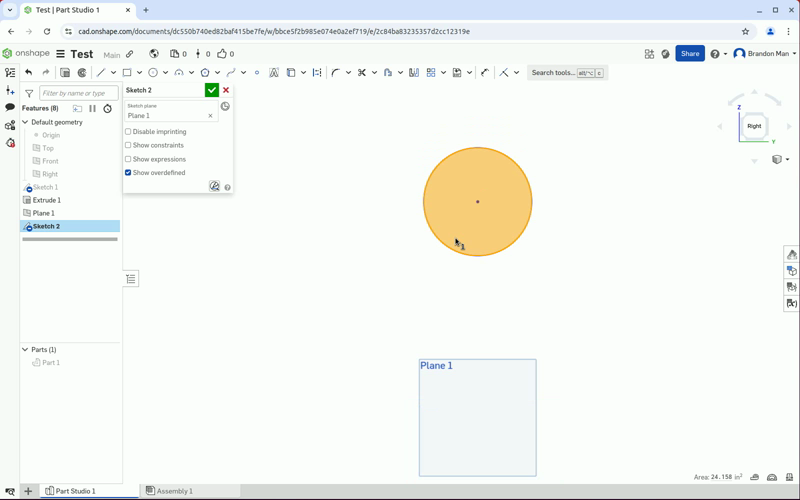
scroll(-6)
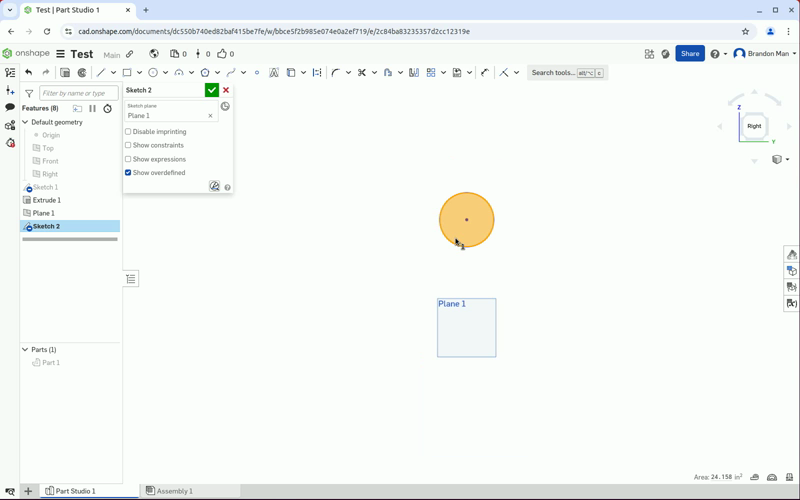
scroll(-6)
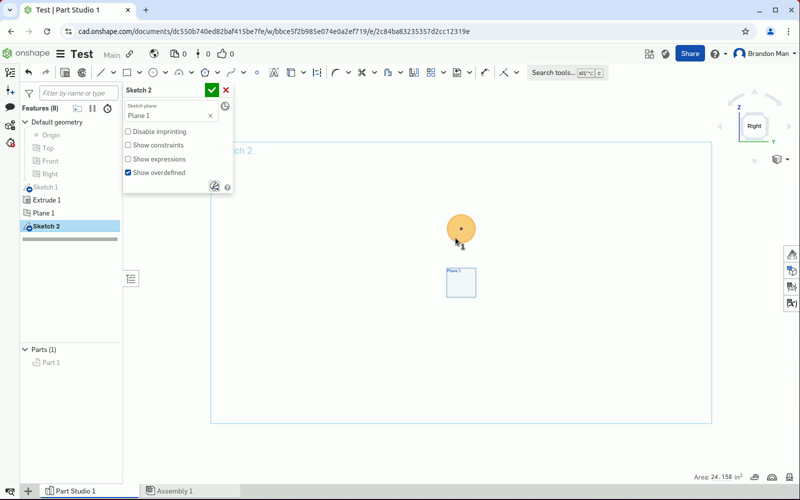
mouse_move(73, 352)
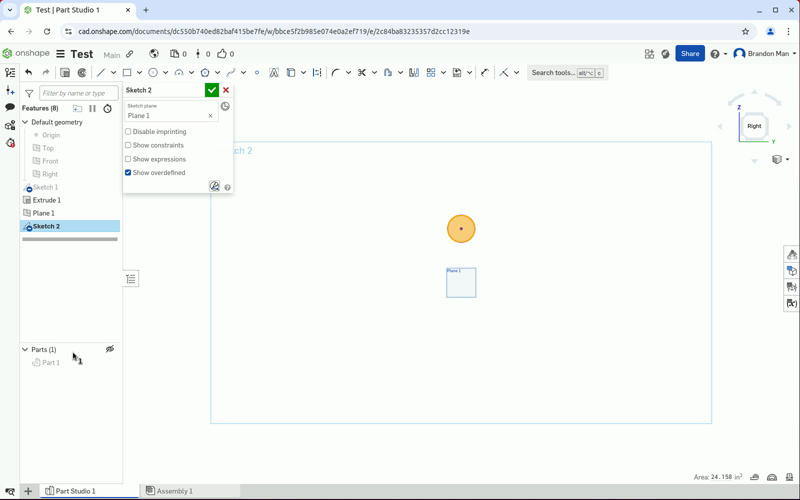
key(shift+y)
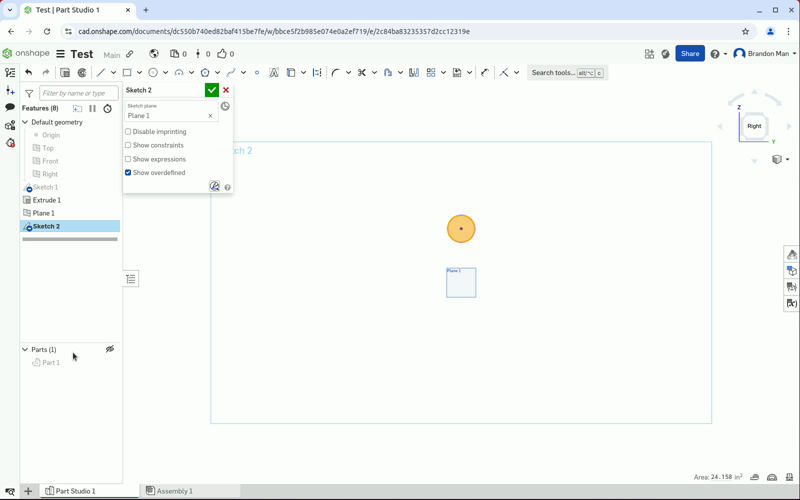
key(shift+e)
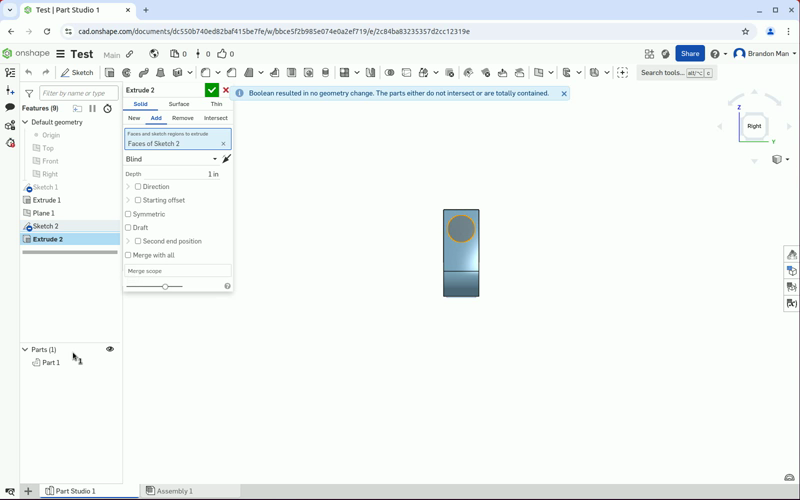
mouse_move(143, 106)
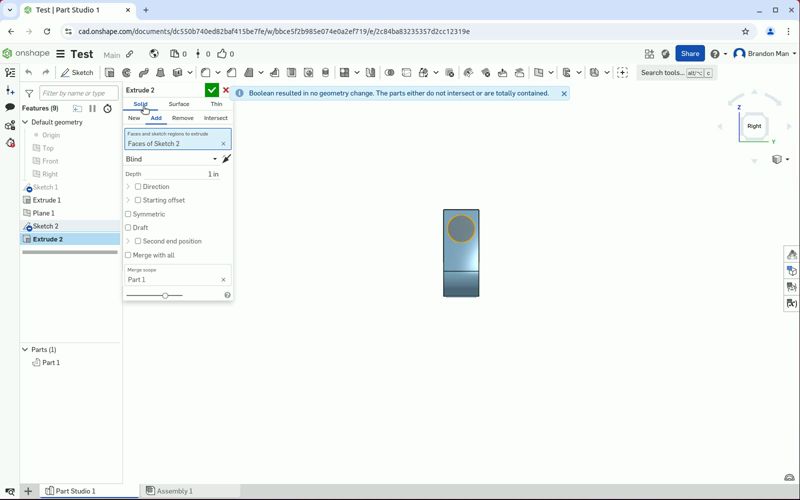
click(143, 106)
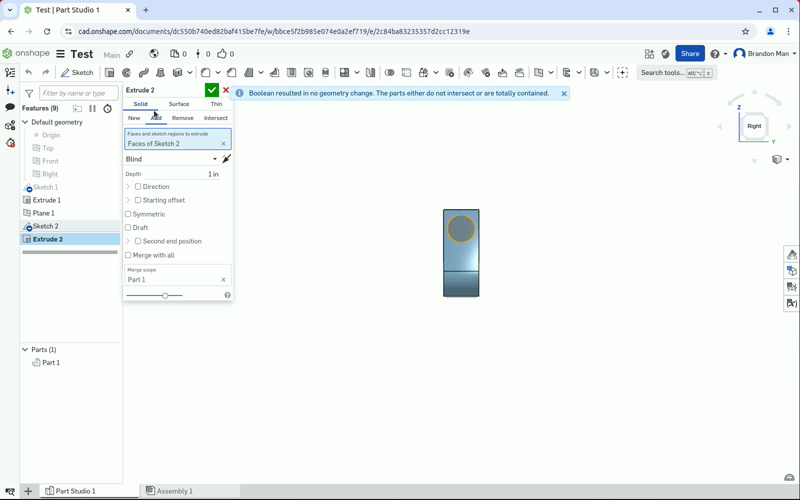
mouse_move(186, 120)
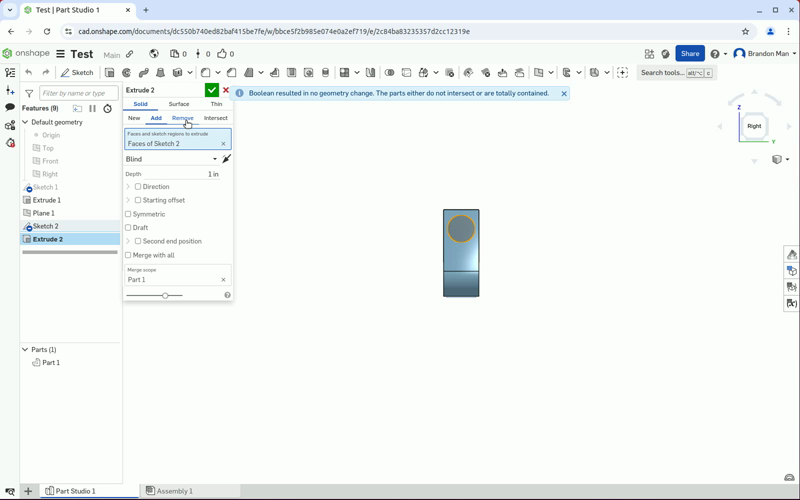
click(186, 120)
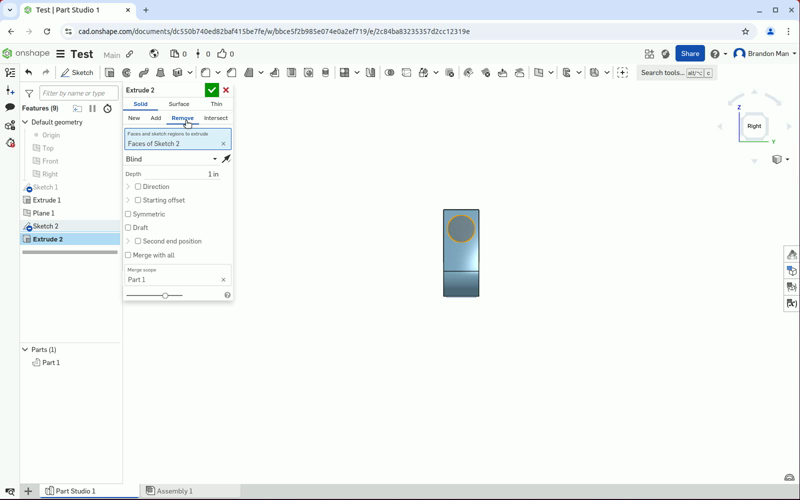
key(tab, 4)
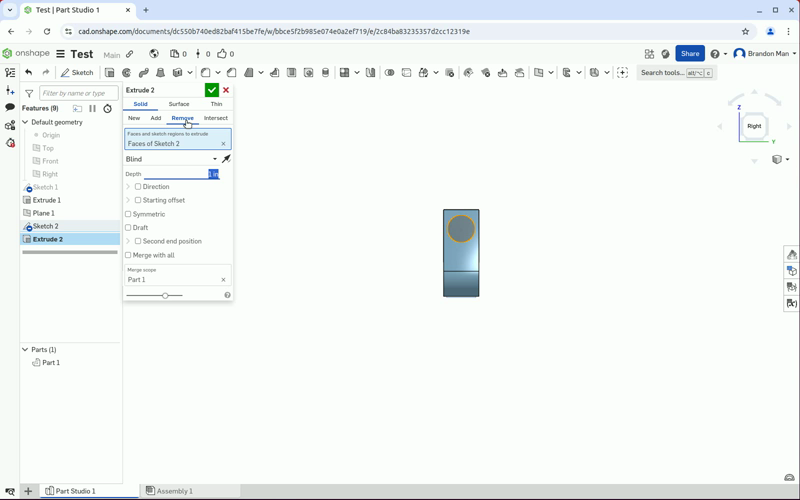
text(8.666)
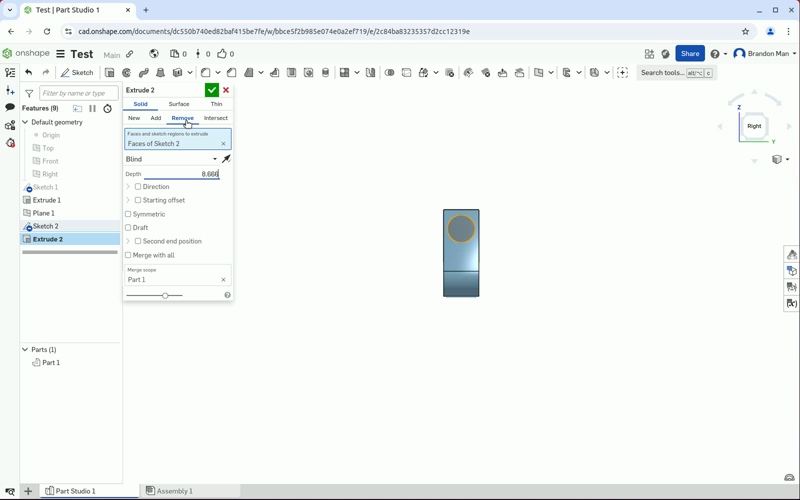
key(tab, 6)
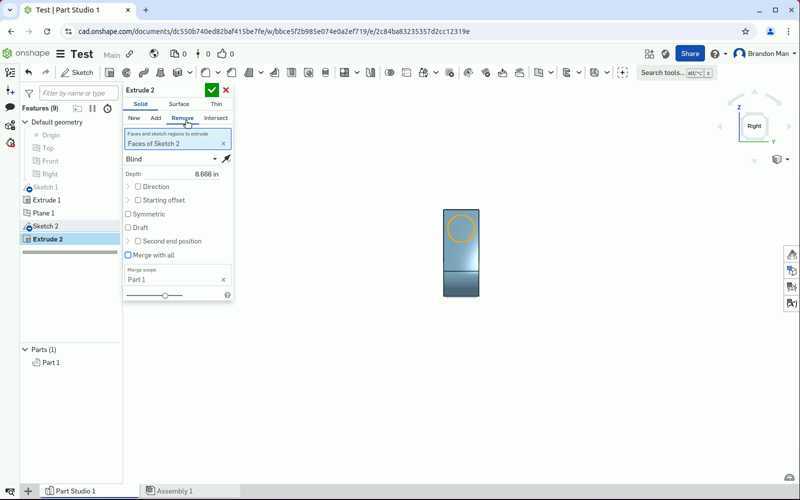
key(space)
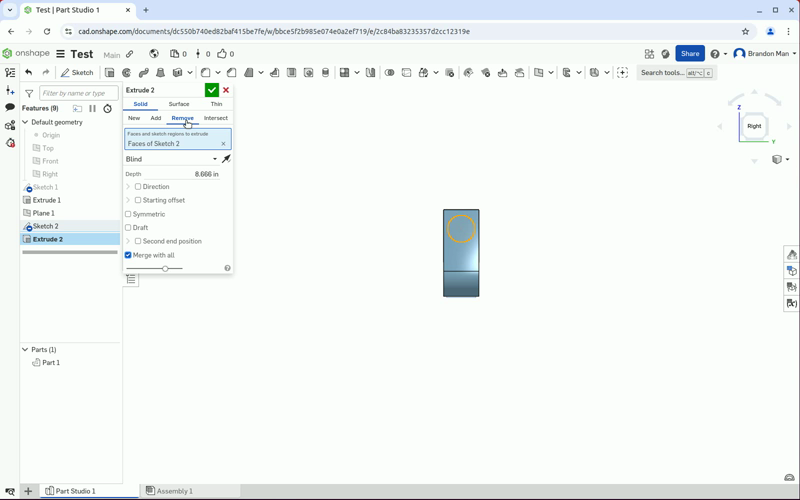
key(enter)
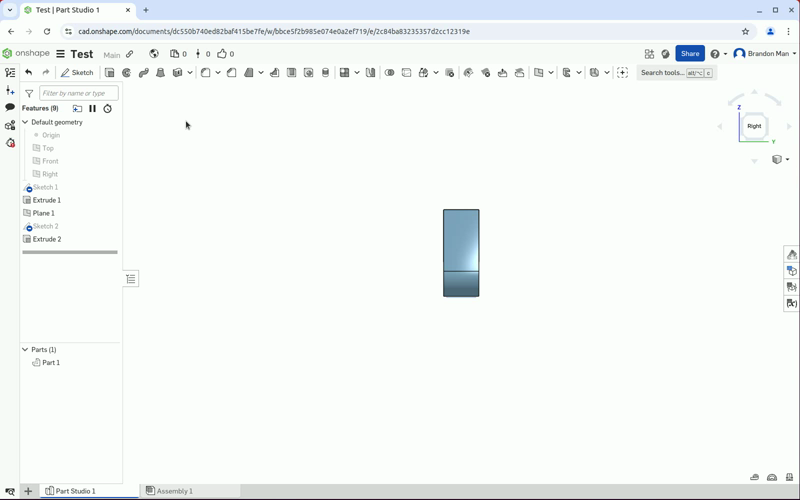
key(shift+h)
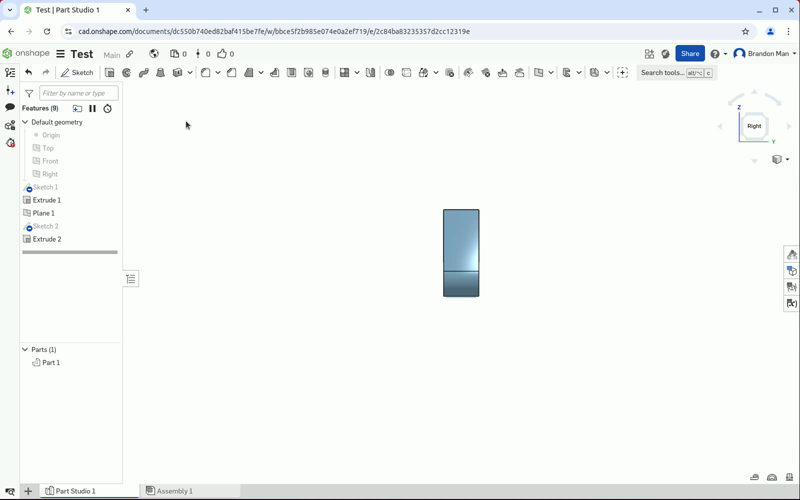
key(shift+h)
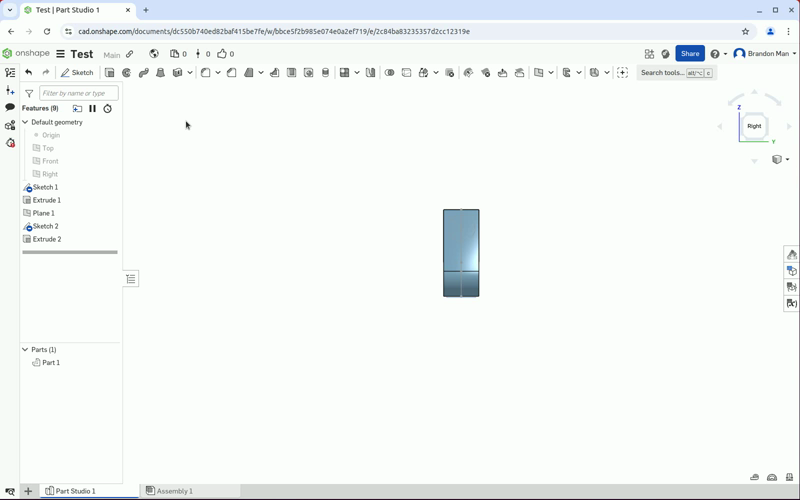
key(shift+7)
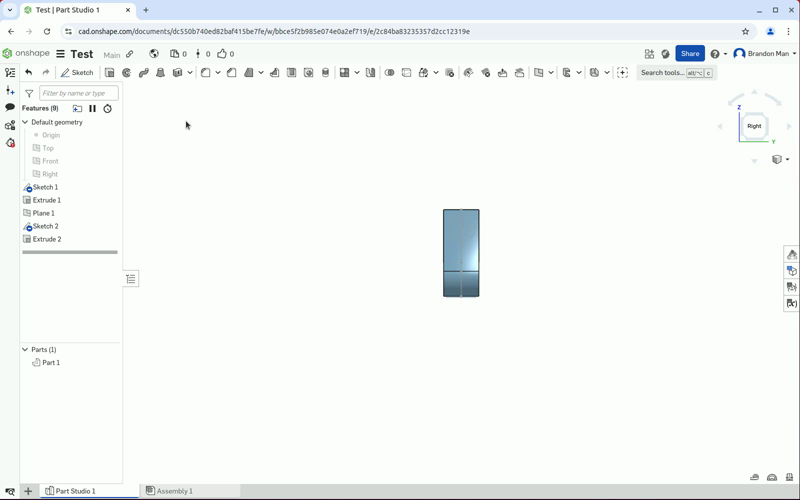
key(right, 2)
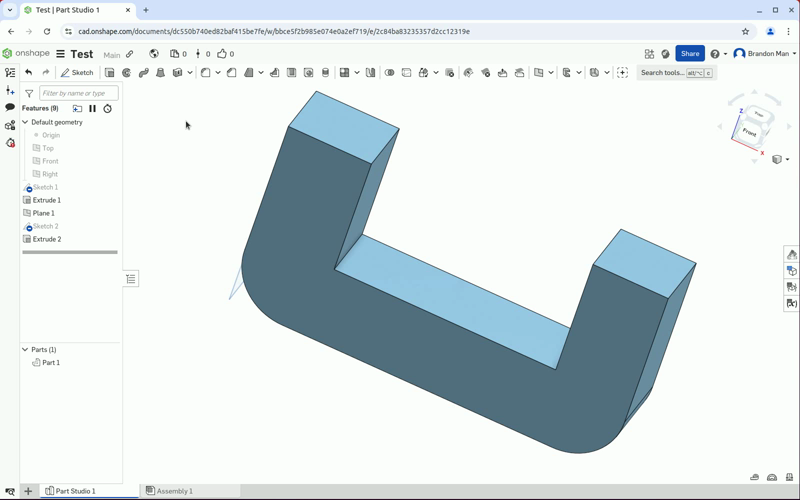
key(down, 2)
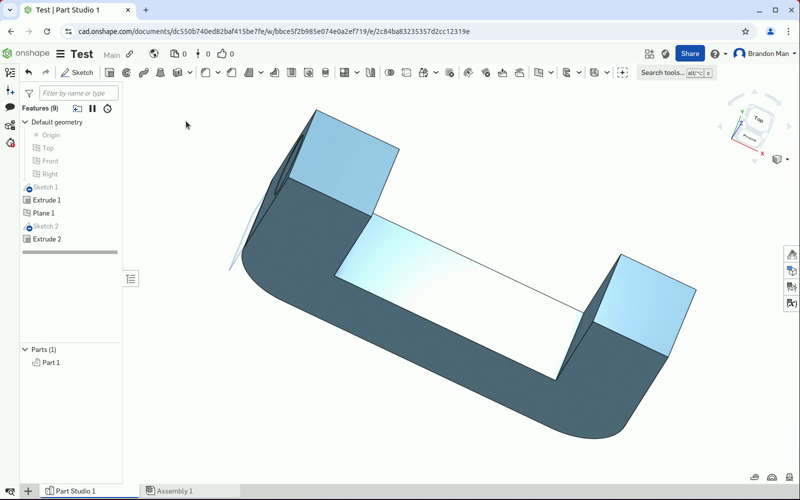
key(up, 2)
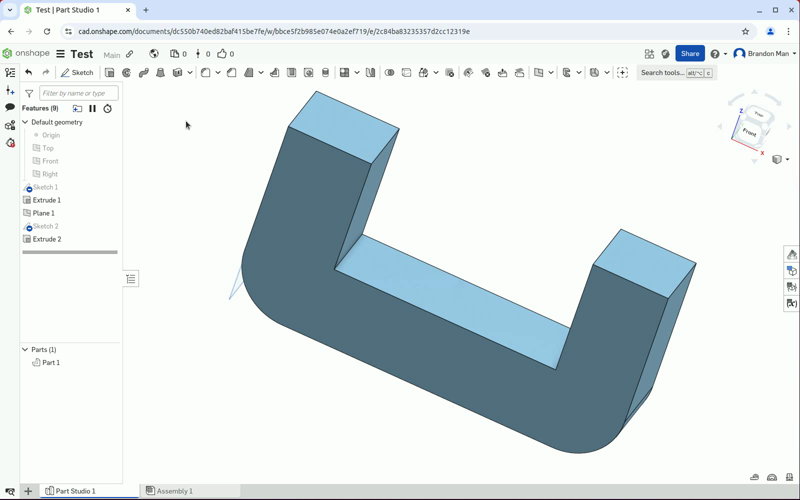
key(left, 2)
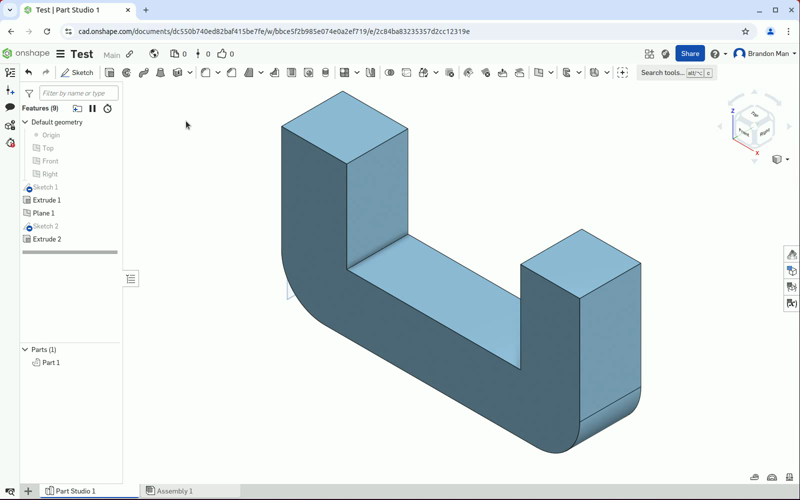
mouse_move(73, 189)
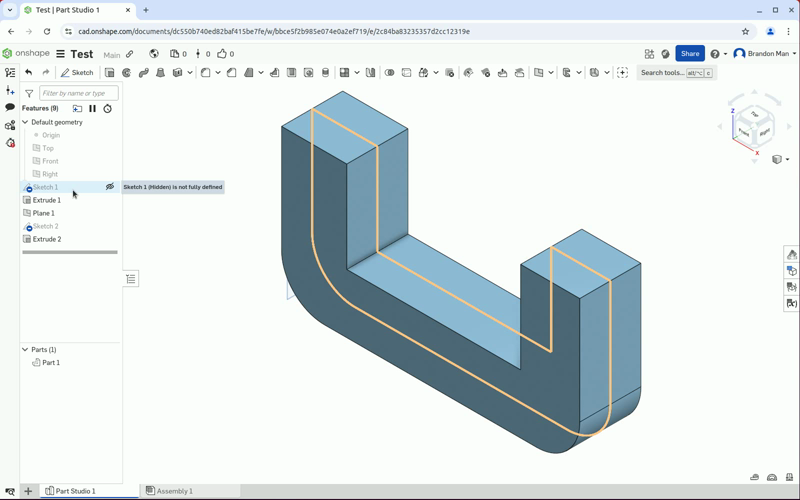
click(73, 189)